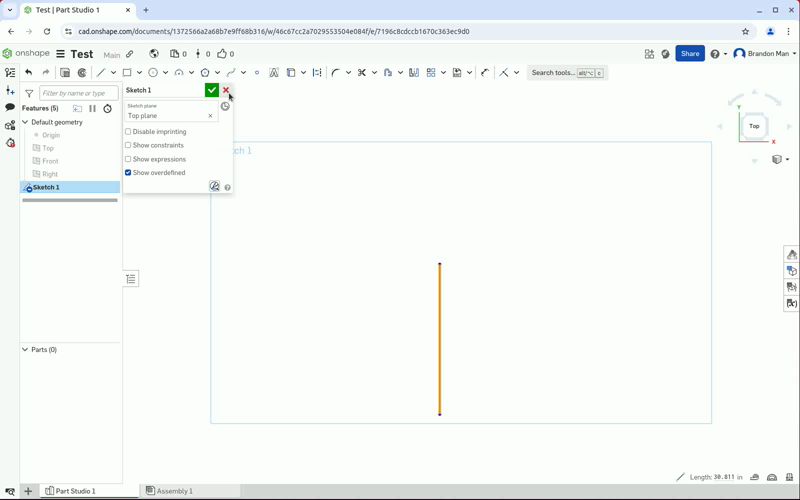
key(shift+h)
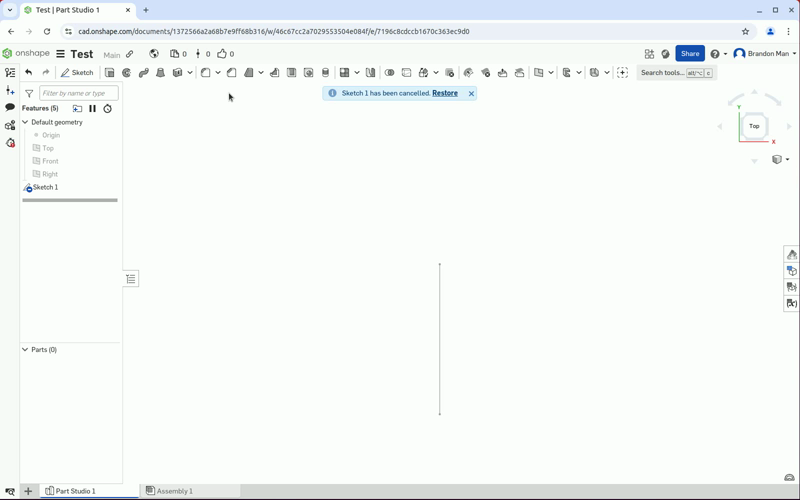
mouse_move(73, 352)
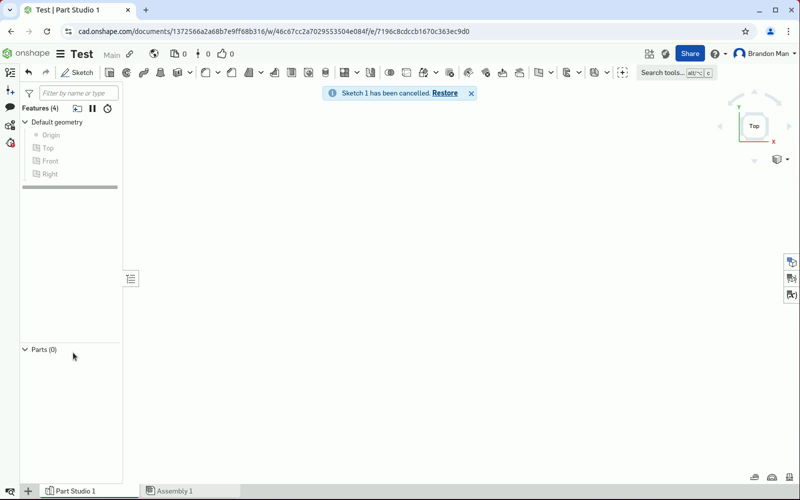
key(y)
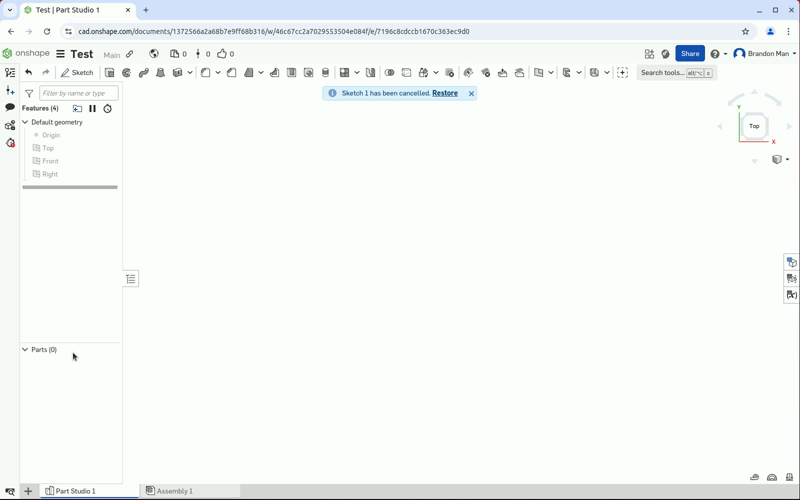
key(shift+p)
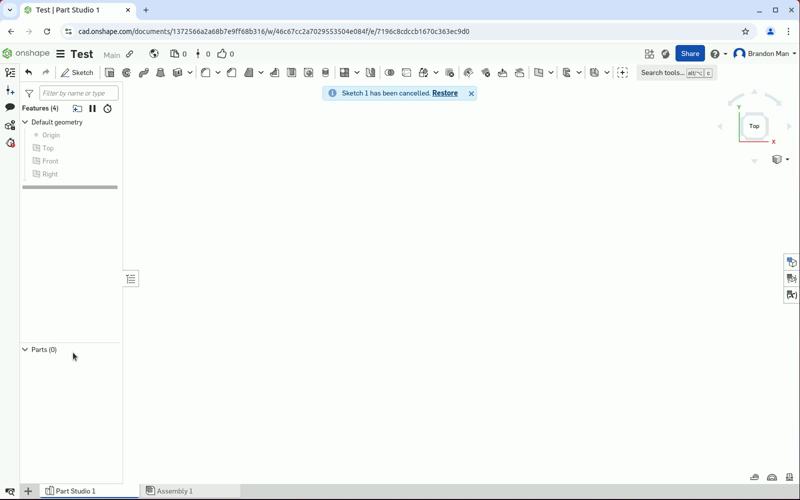
key(space)
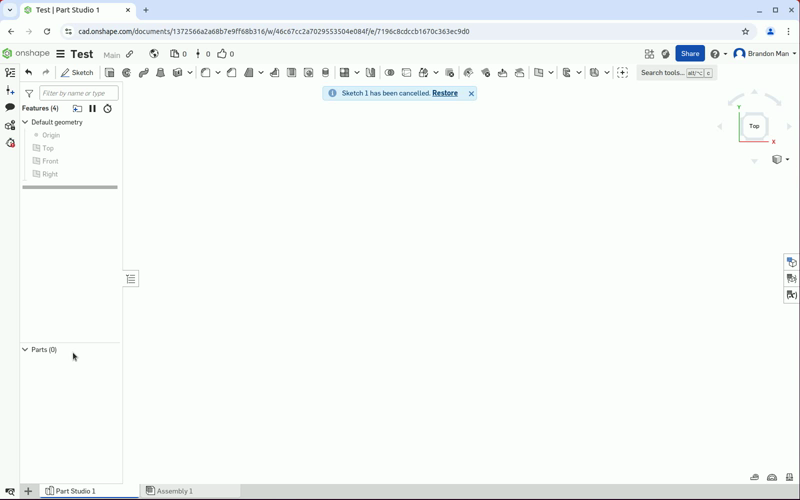
key_down(shift)
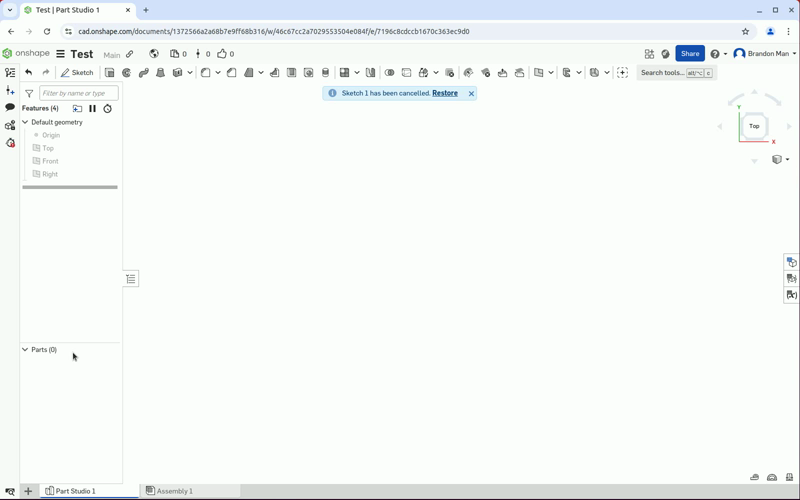
key(up)
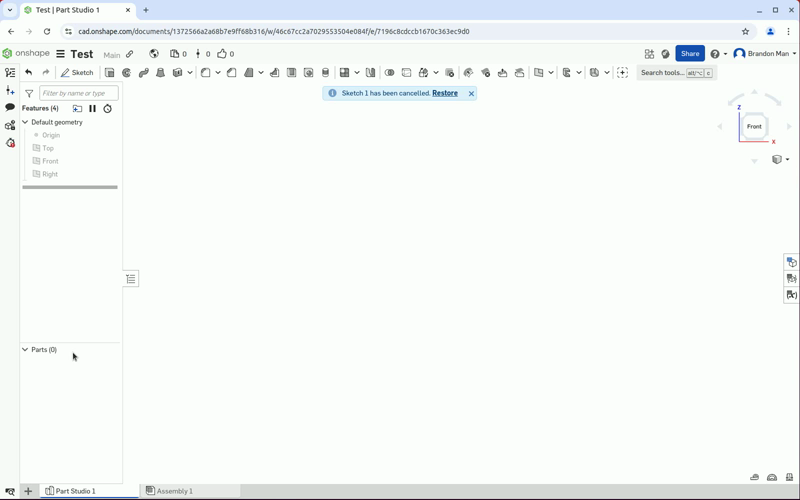
key_up(shift)
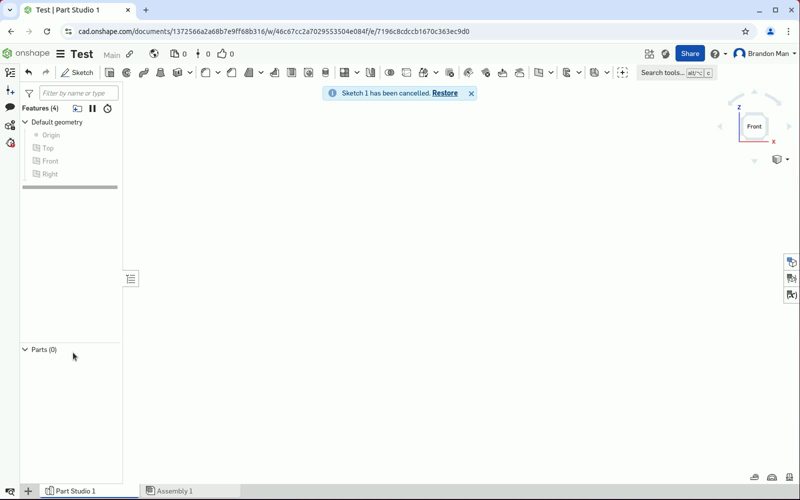
mouse_move(73, 352)
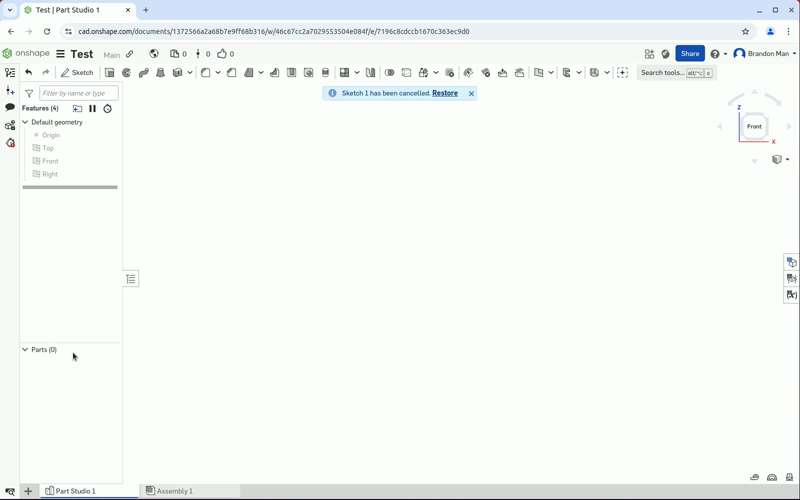
key(shift+y)
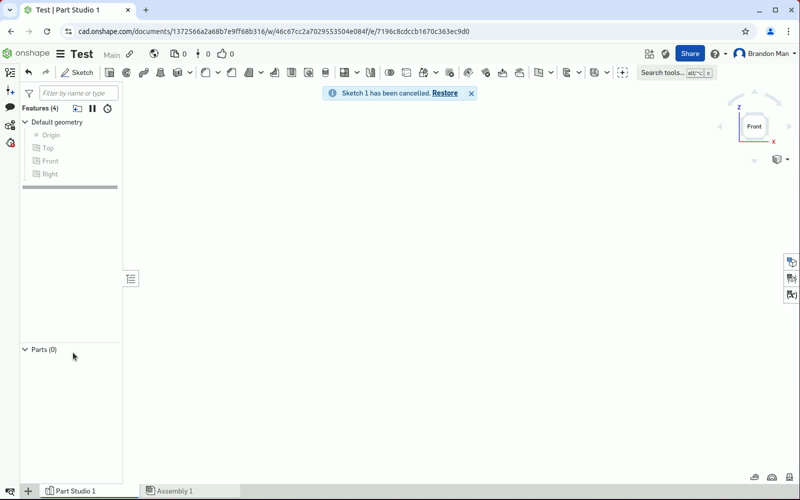
key(shift+s)
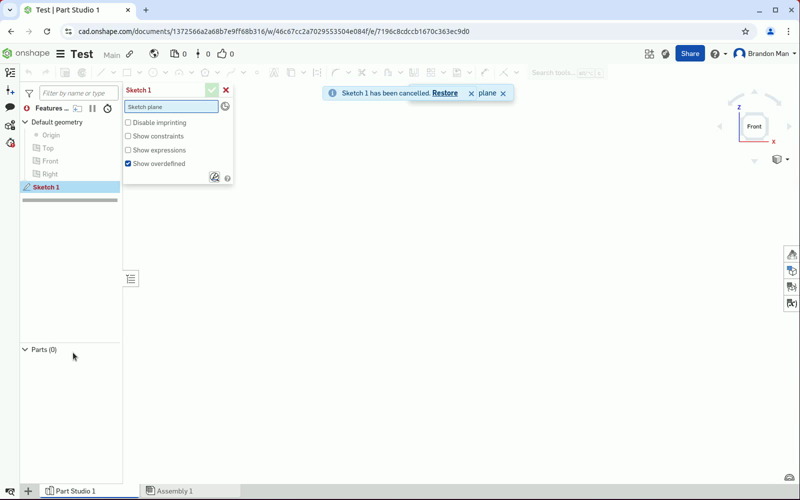
mouse_move(73, 163)
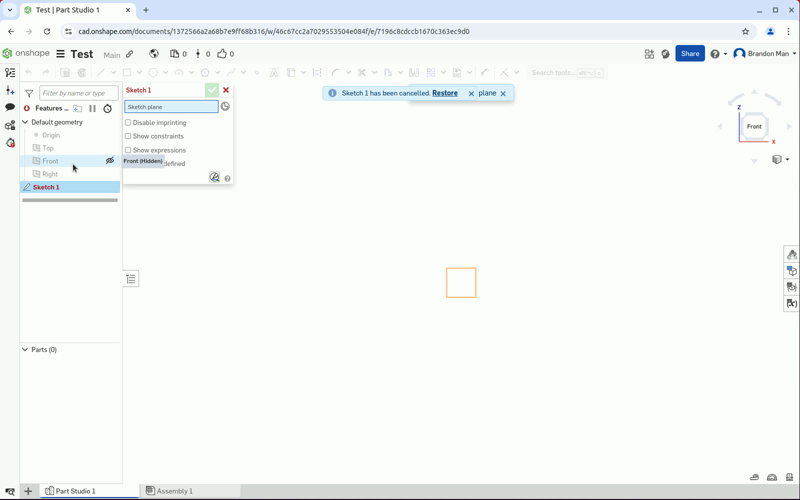
click(73, 163)
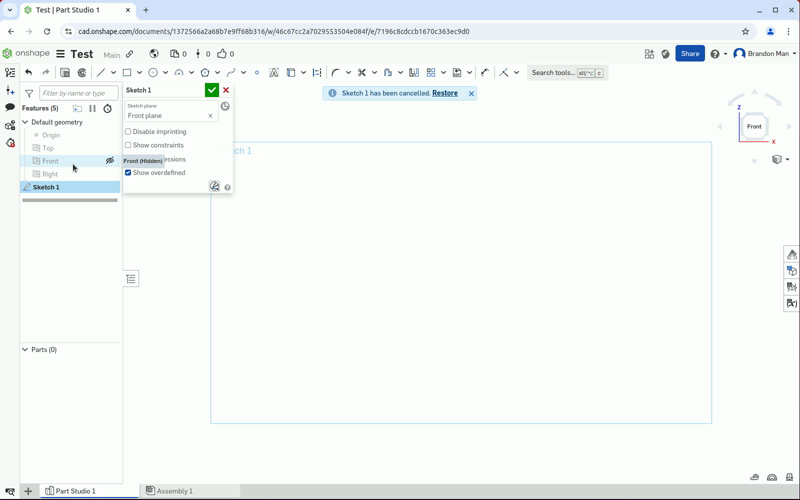
mouse_move(73, 352)
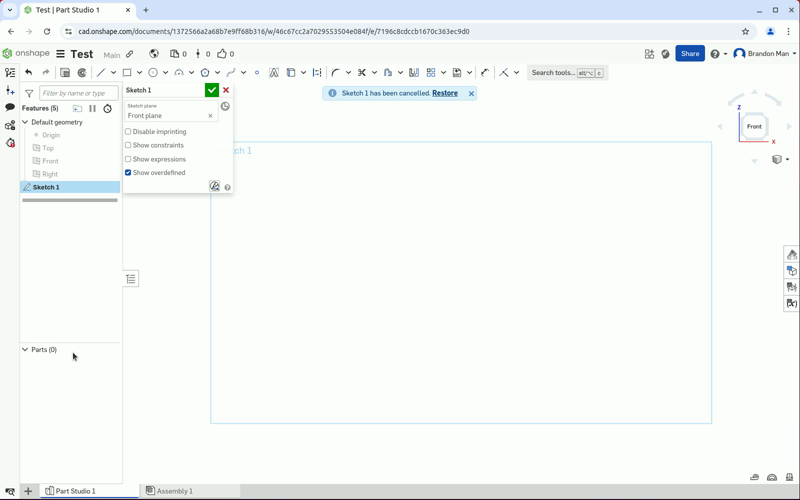
key(y)
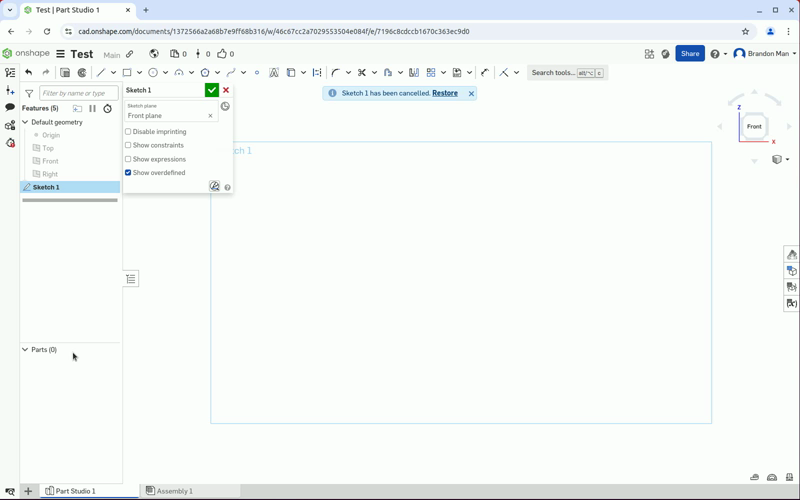
key(l)
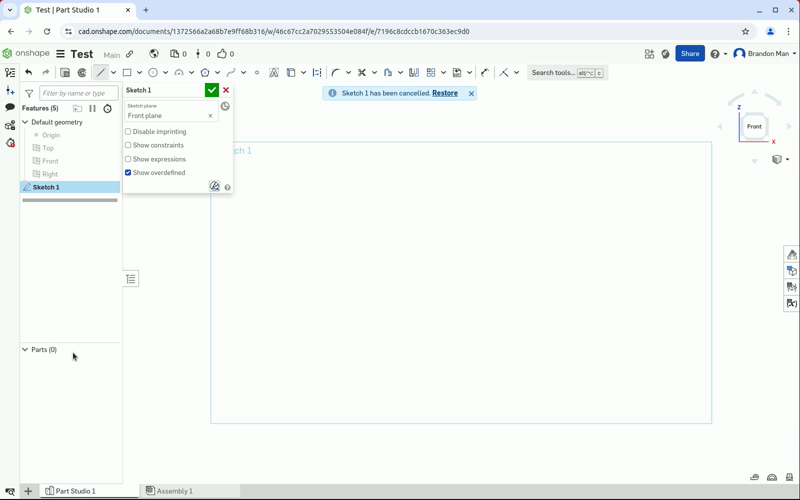
key_down(shift)
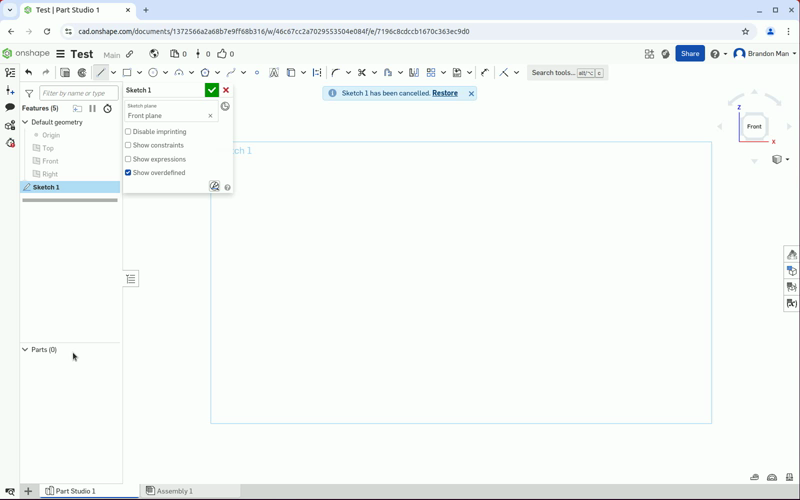
mouse_move(438, 288)
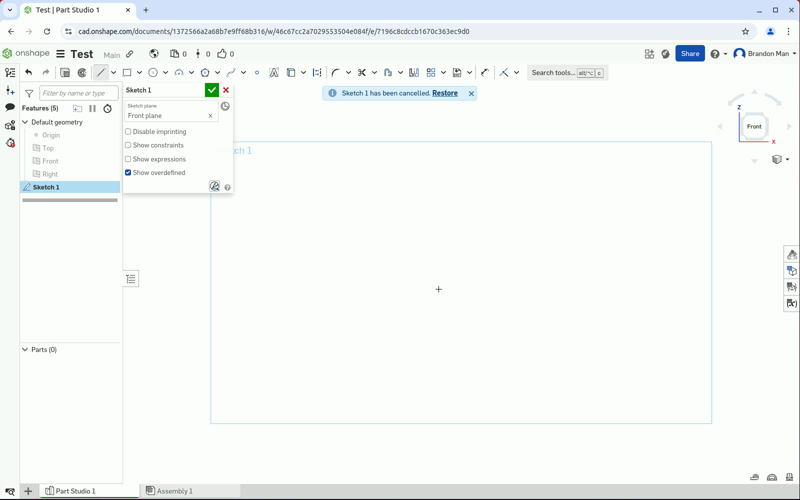
click(438, 288)
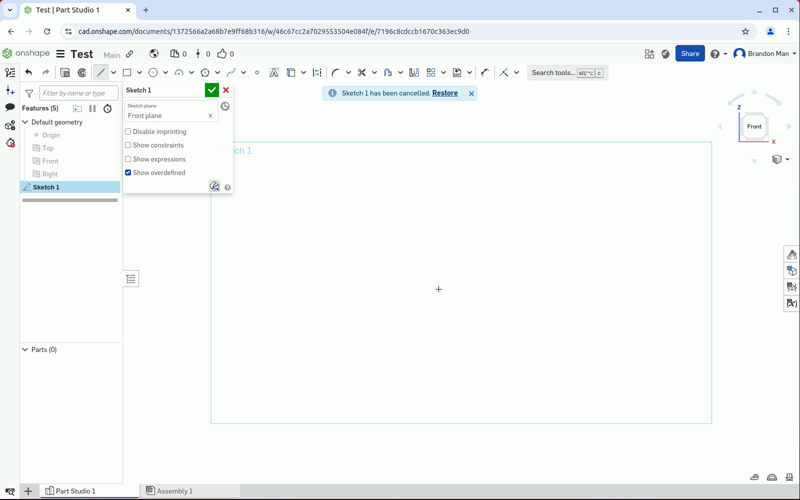
key_up(shift)
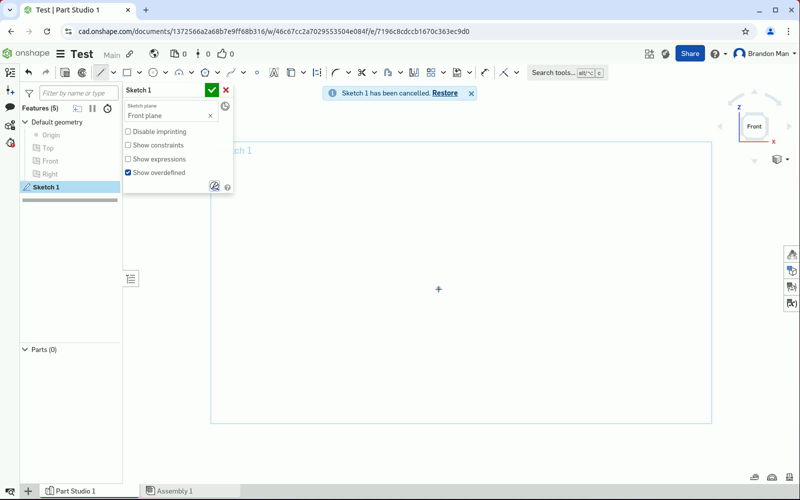
key_down(shift)
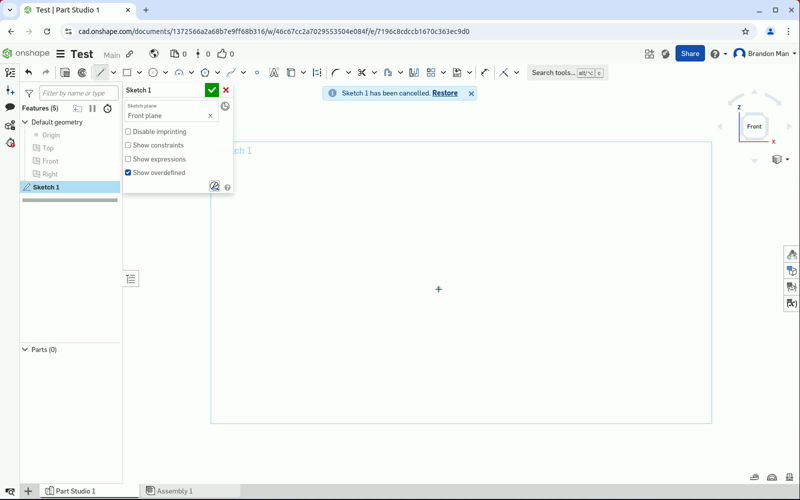
mouse_move(573, 288)
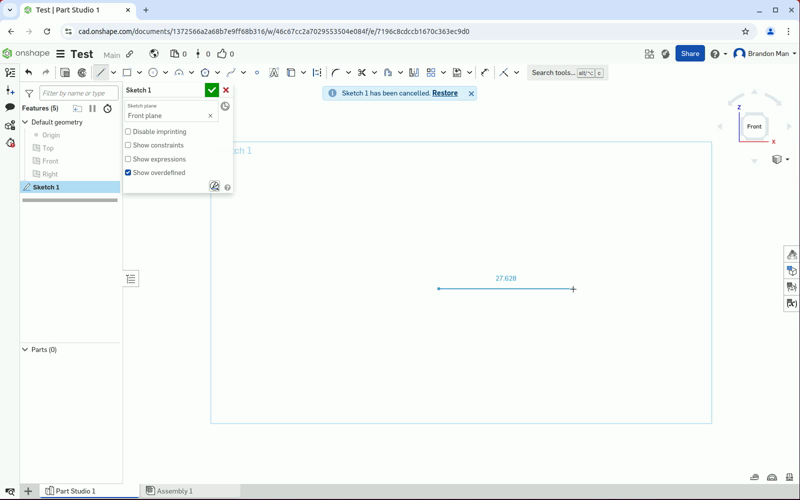
click(573, 288)
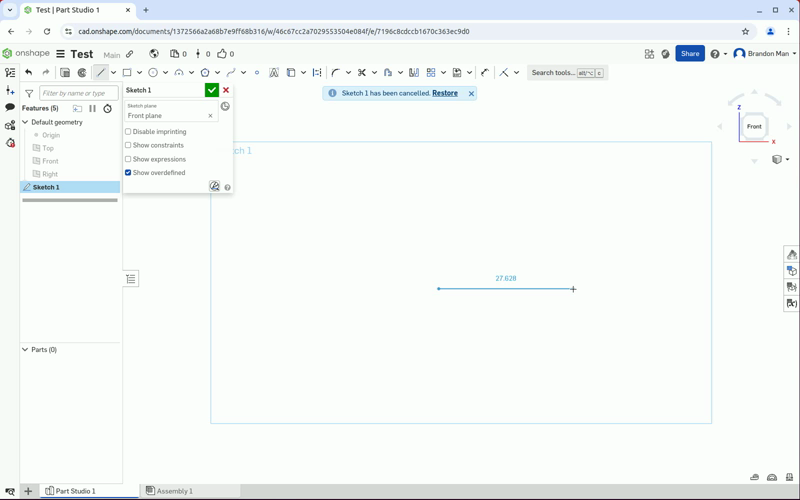
key_up(shift)
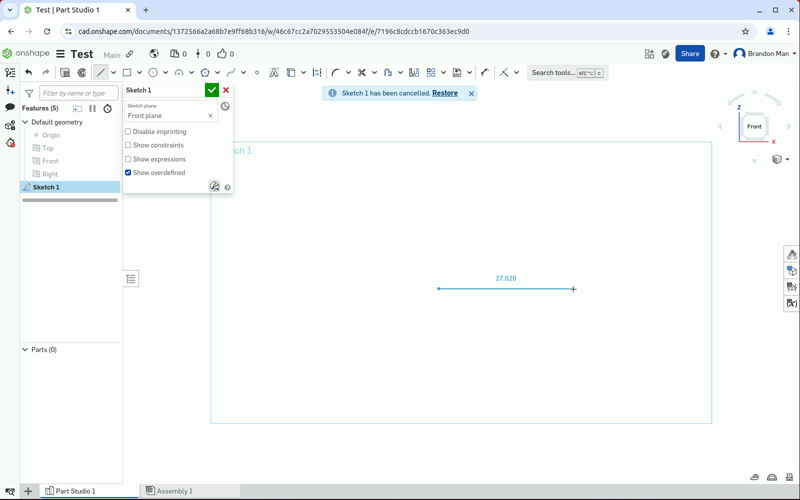
key_down(shift)
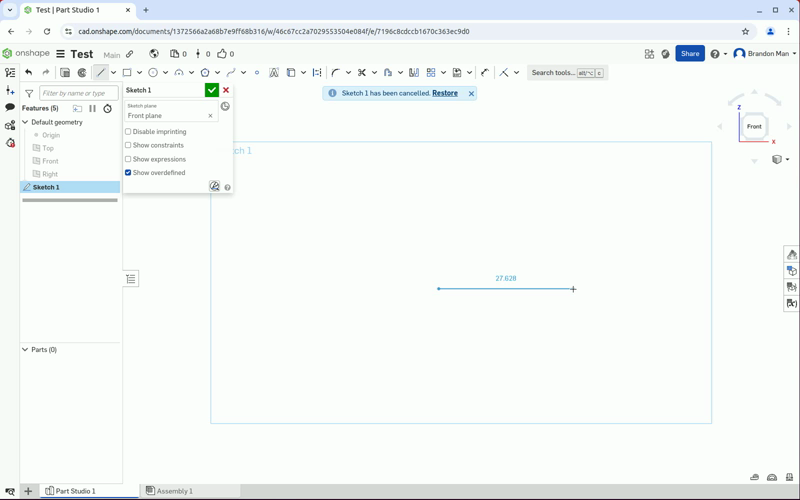
mouse_move(573, 199)
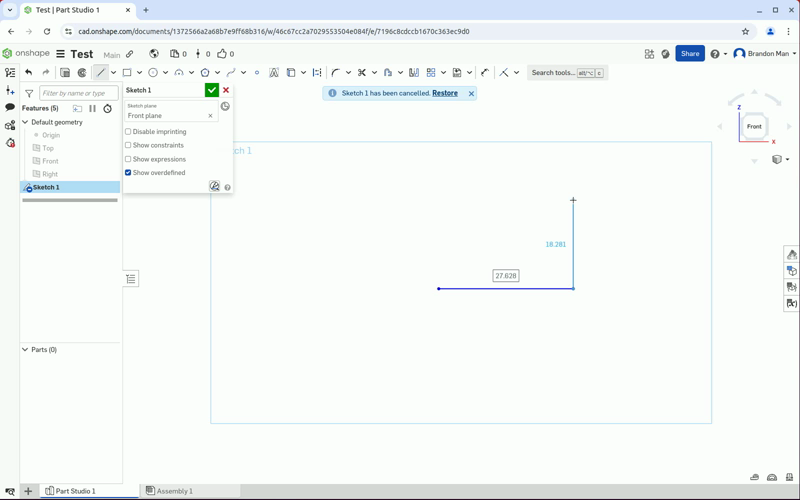
click(573, 199)
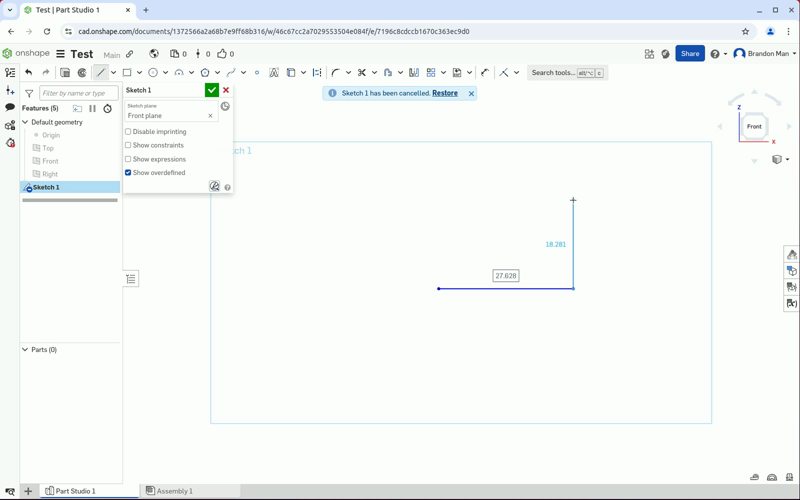
key_up(shift)
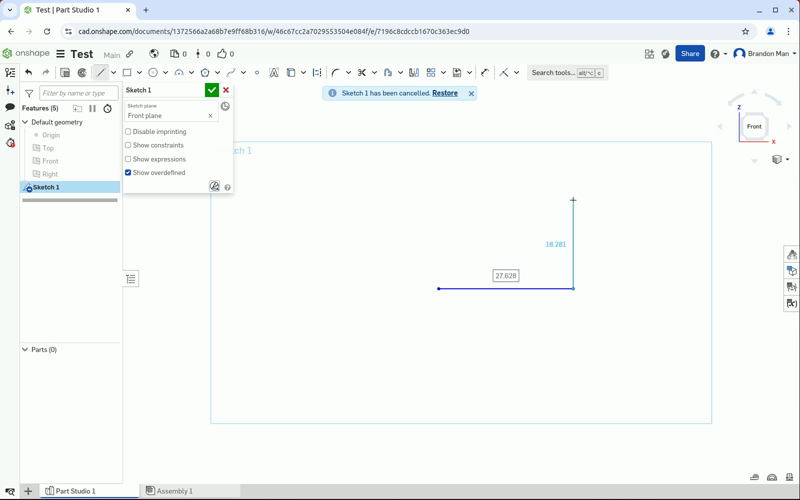
key_down(shift)
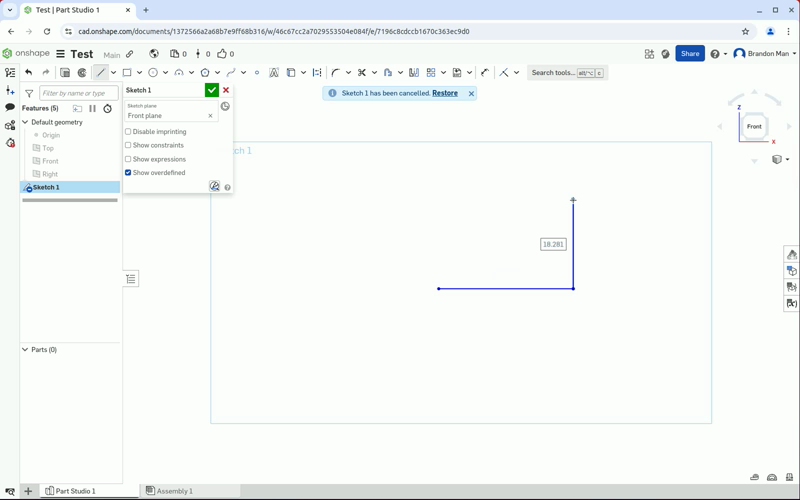
mouse_move(589, 199)
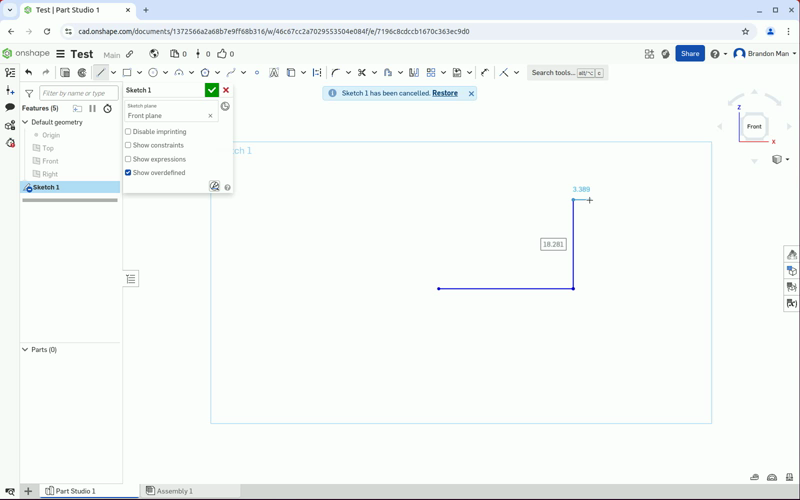
mouse_move(550, 199)
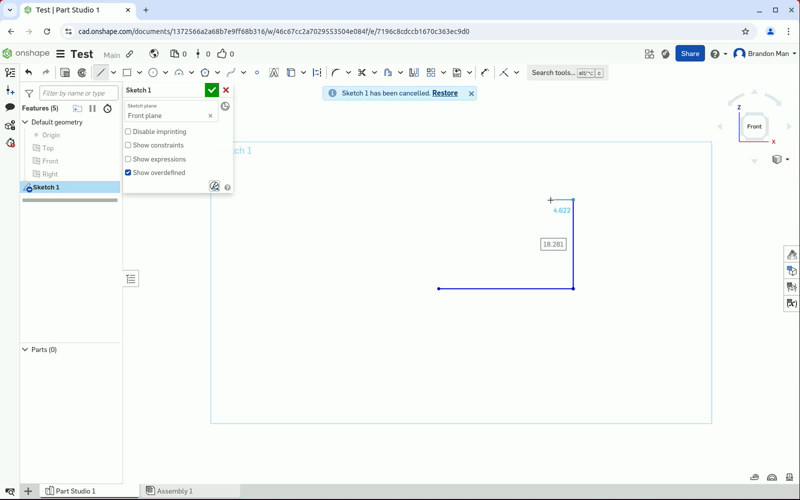
click(550, 199)
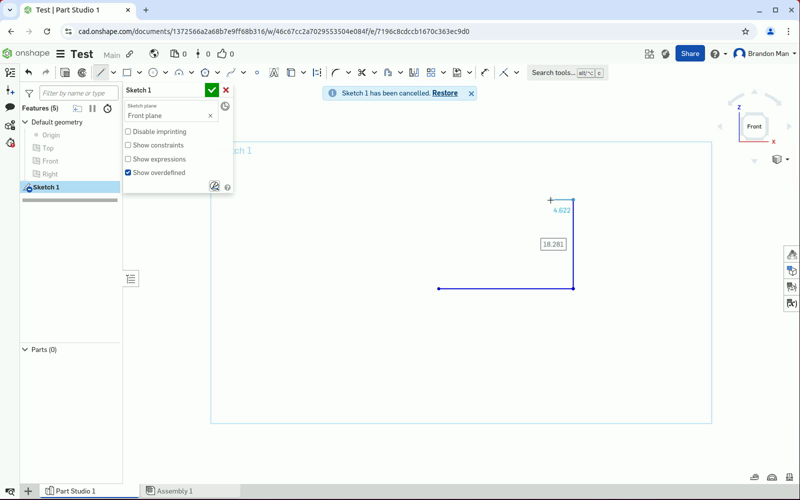
key_up(shift)
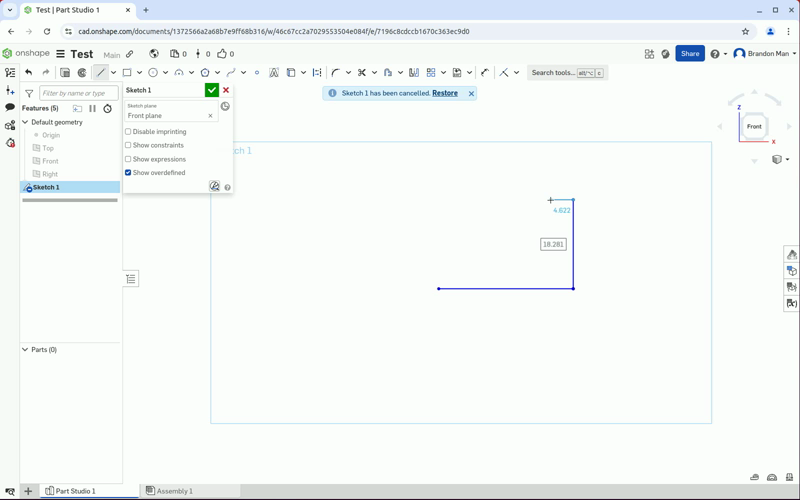
key_down(shift)
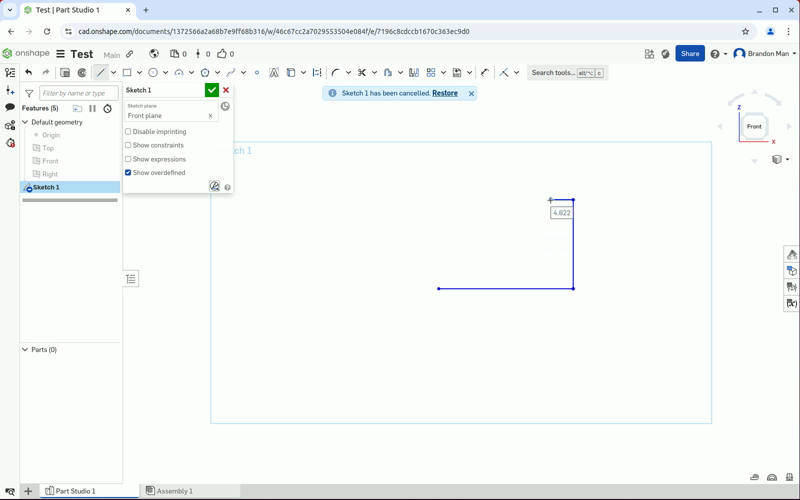
mouse_move(580, 199)
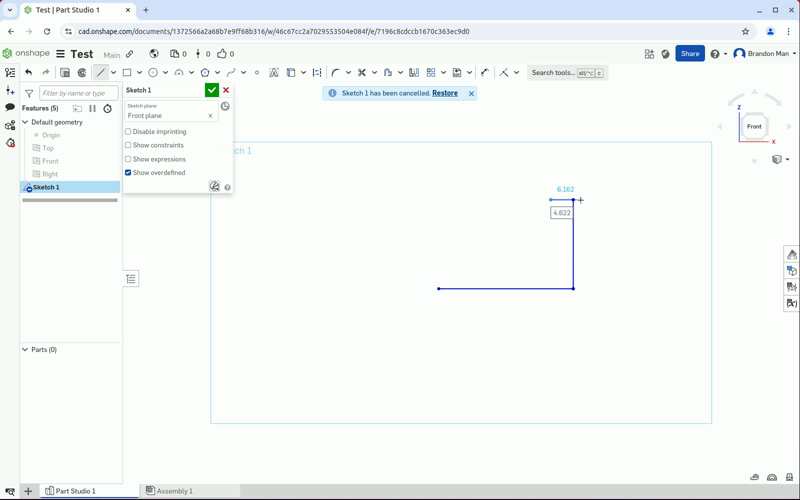
mouse_move(550, 243)
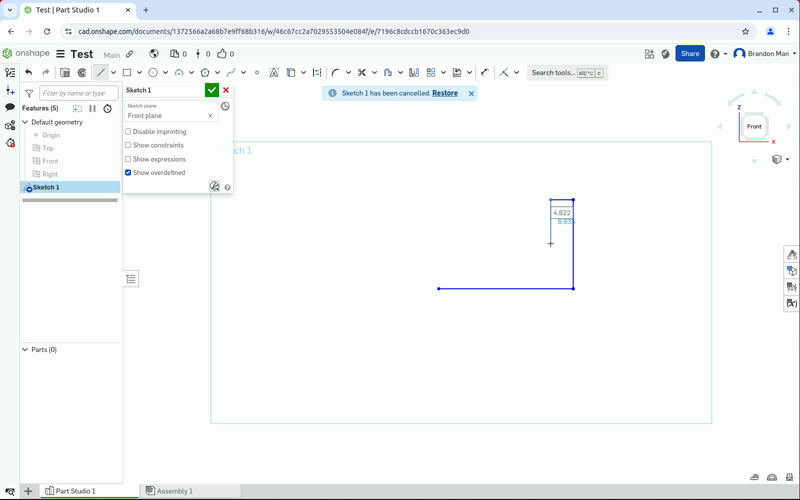
click(550, 243)
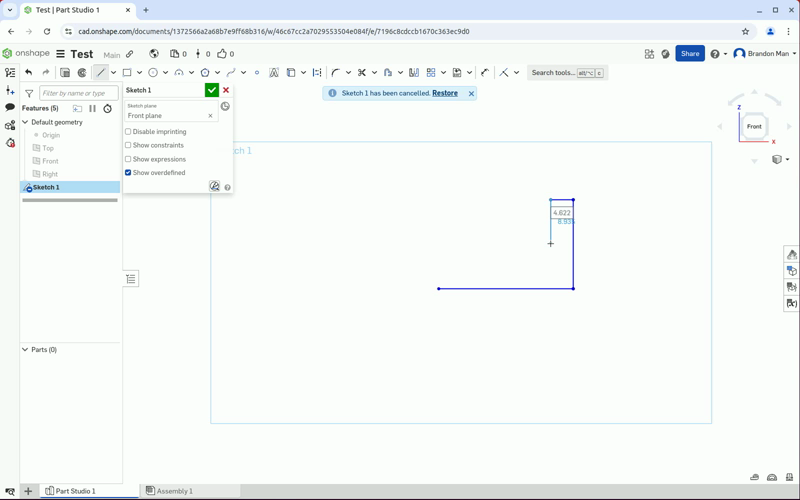
key_up(shift)
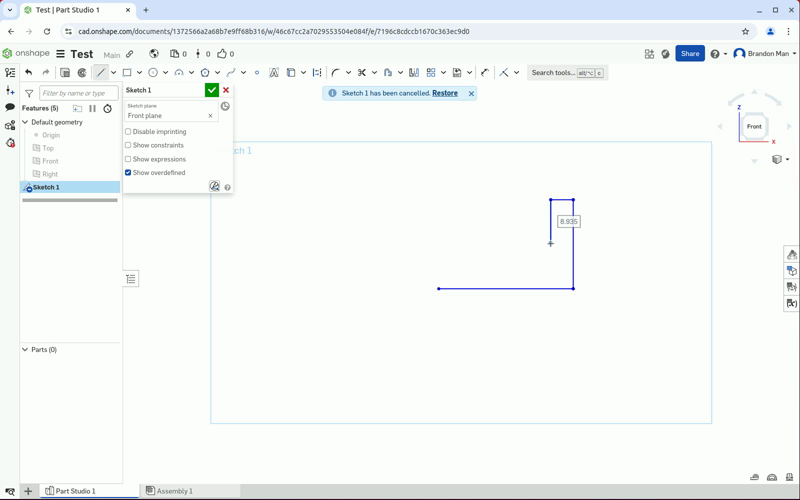
key_down(shift)
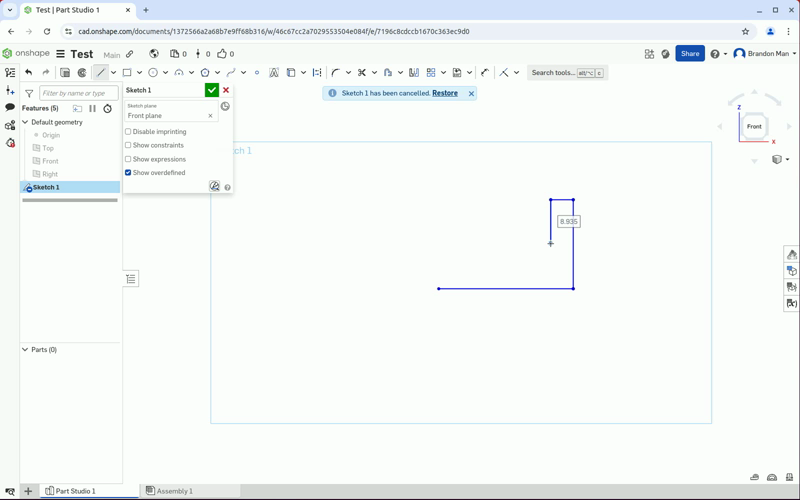
mouse_move(461, 243)
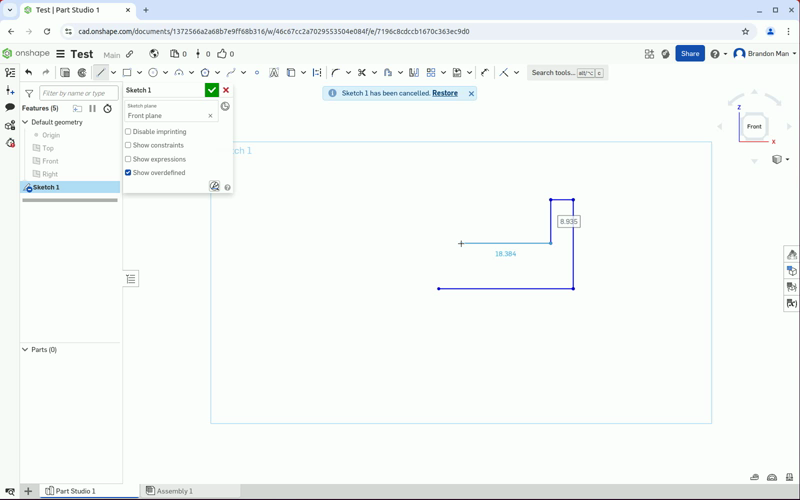
click(461, 243)
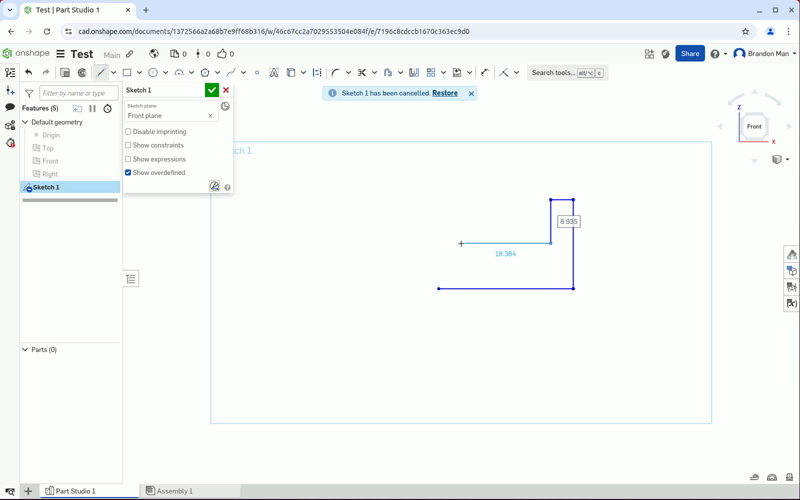
key_up(shift)
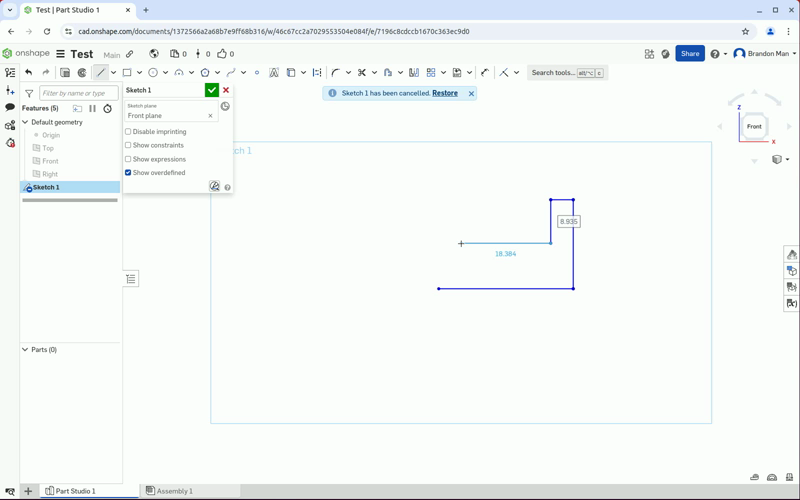
key_down(shift)
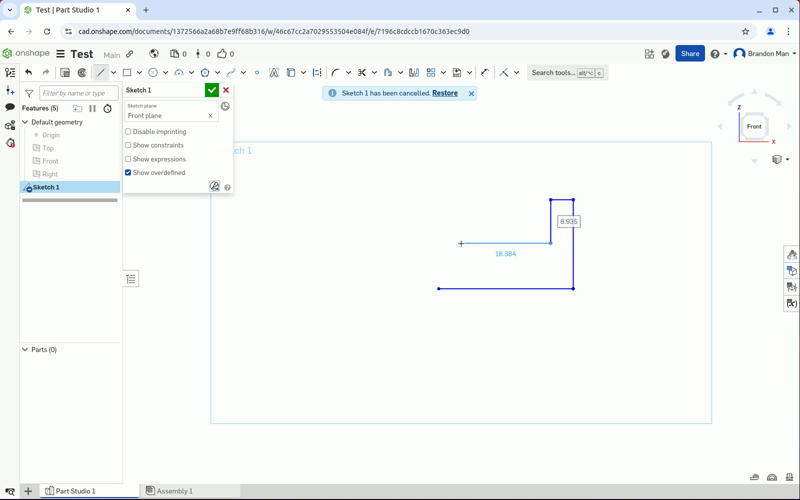
mouse_move(491, 243)
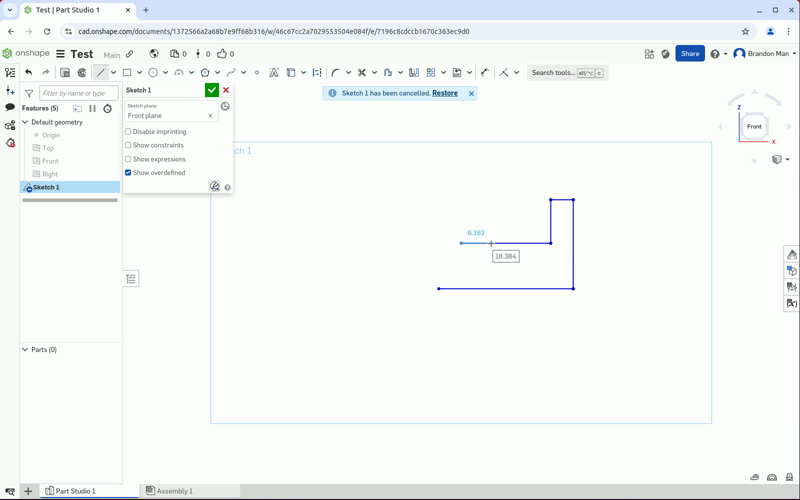
mouse_move(461, 199)
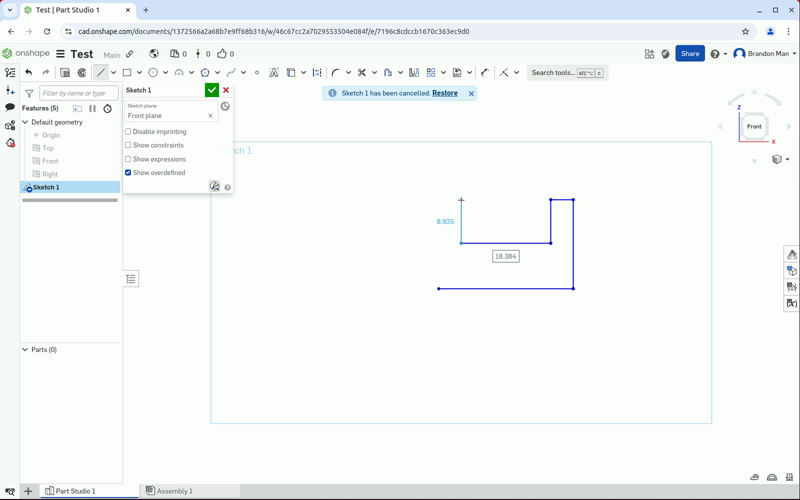
click(461, 199)
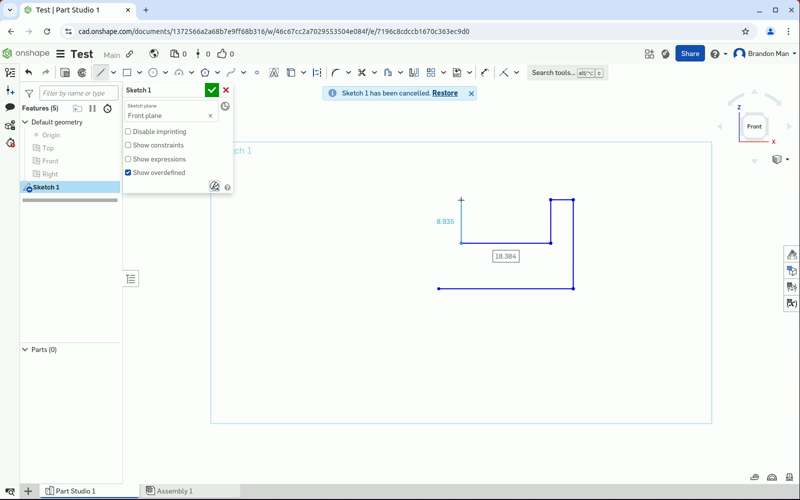
key_up(shift)
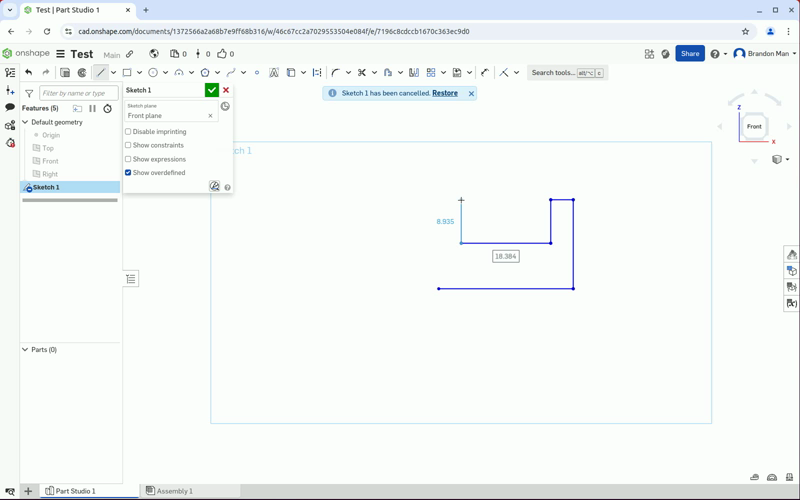
key_down(shift)
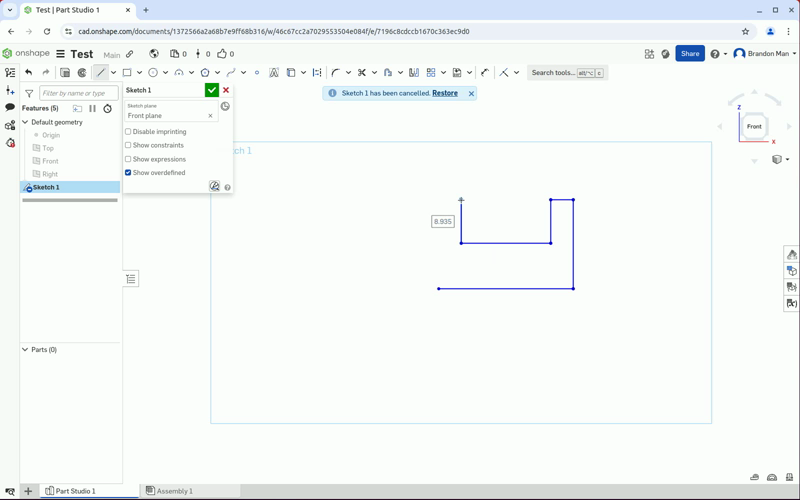
mouse_move(491, 199)
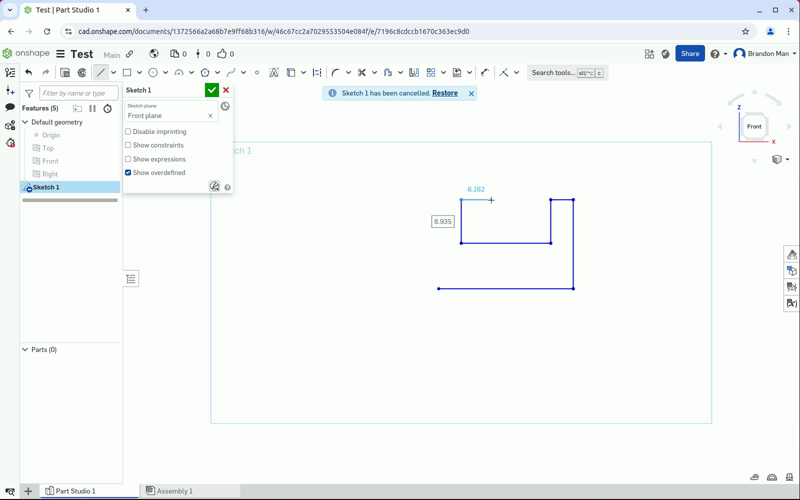
mouse_move(438, 199)
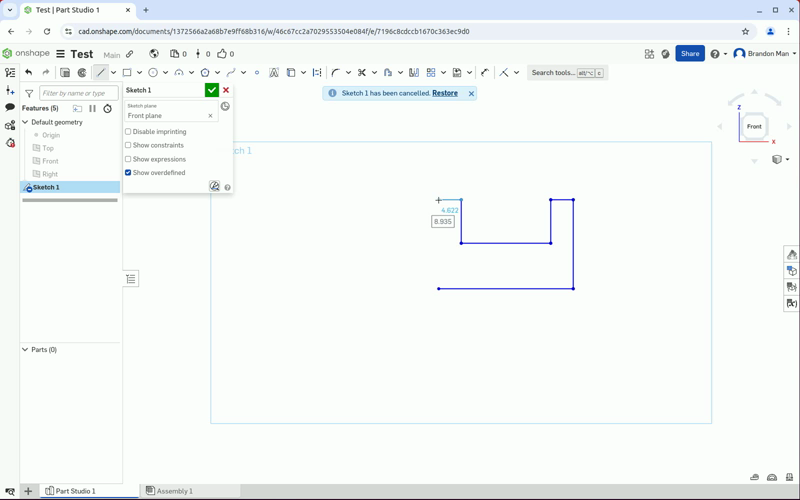
click(438, 199)
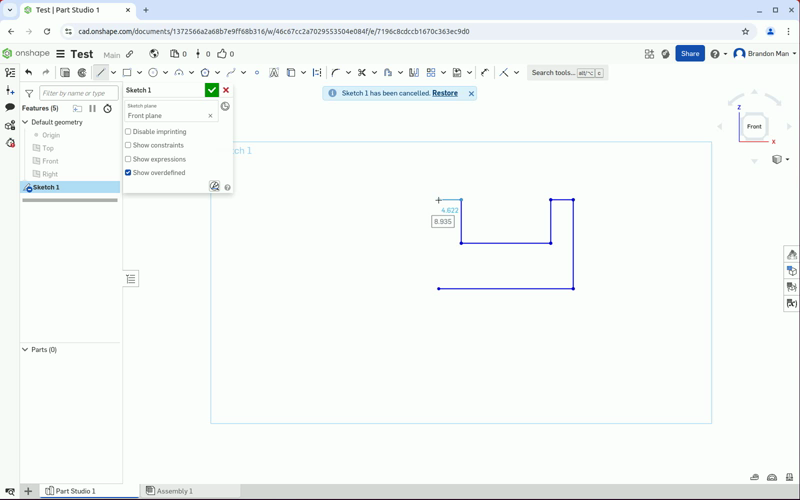
key_up(shift)
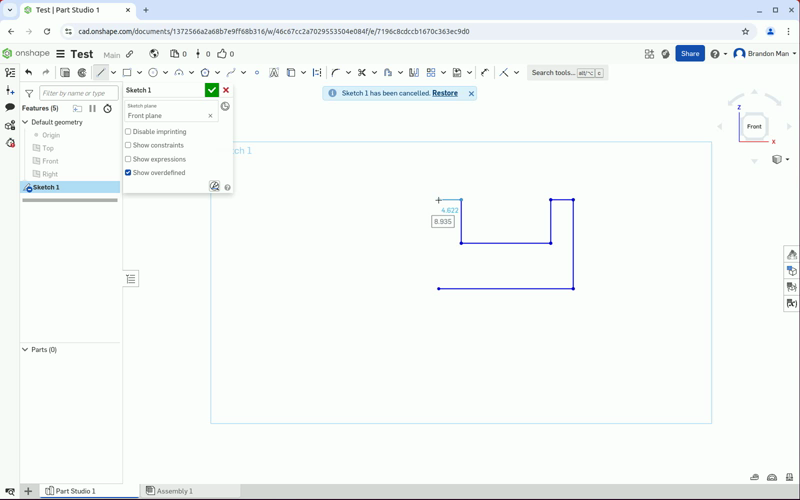
key_down(shift)
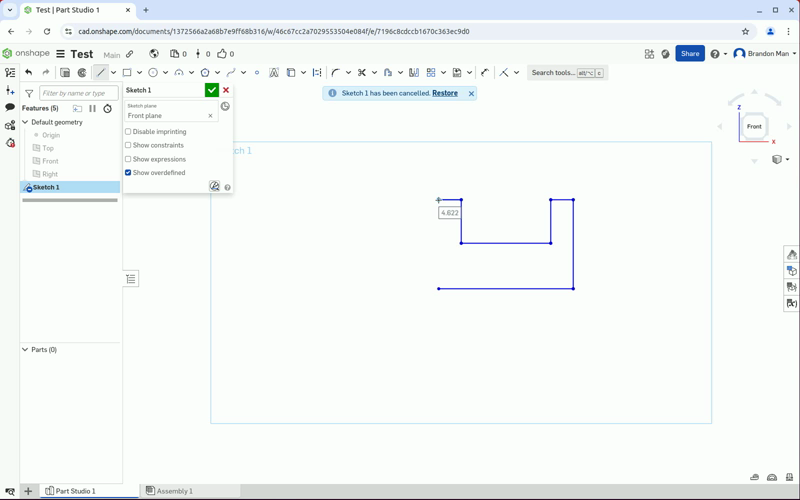
mouse_move(438, 288)
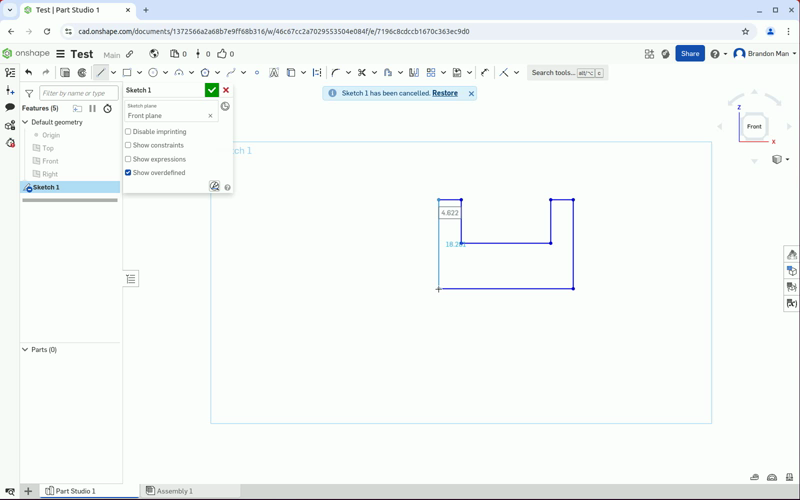
key_up(shift)
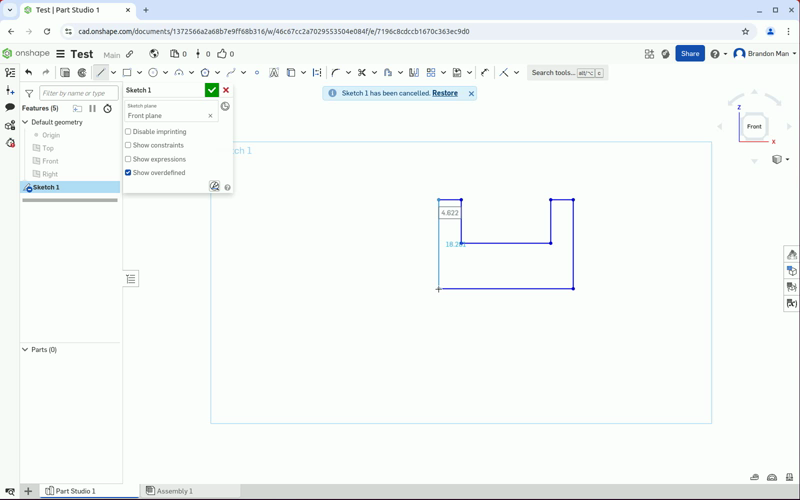
click(438, 288)
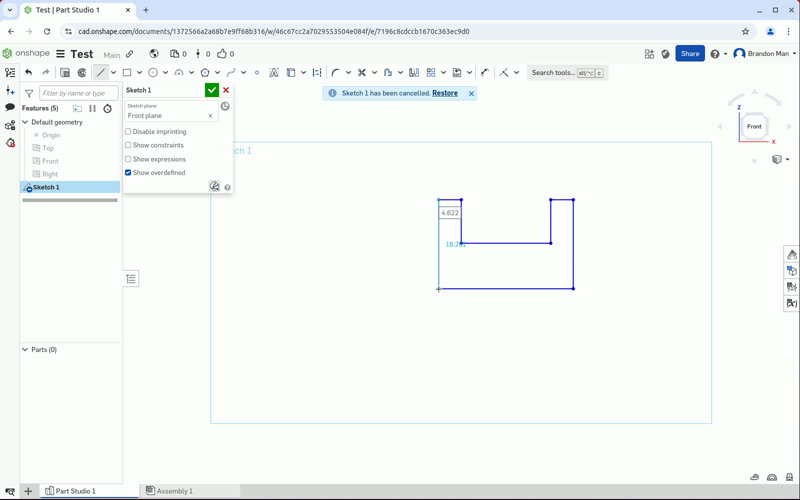
key(esc)
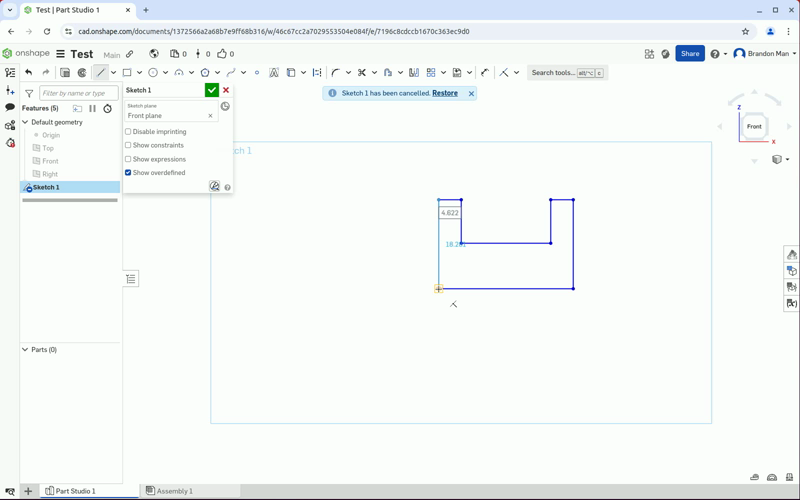
mouse_move(504, 250)
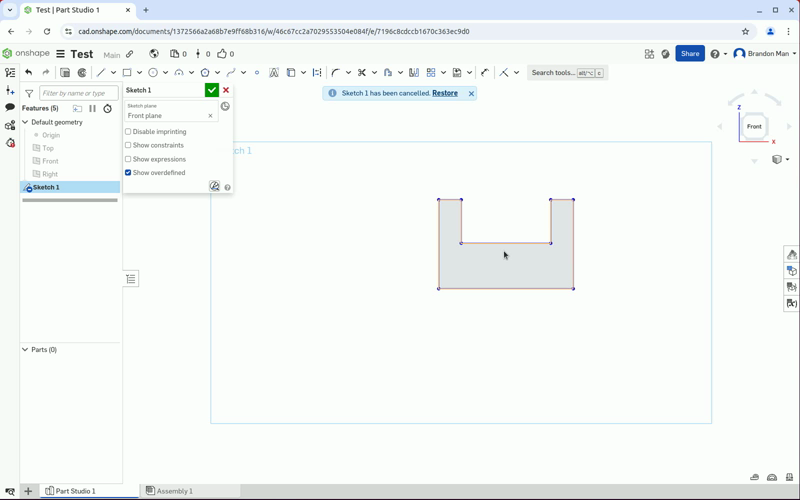
click(504, 250)
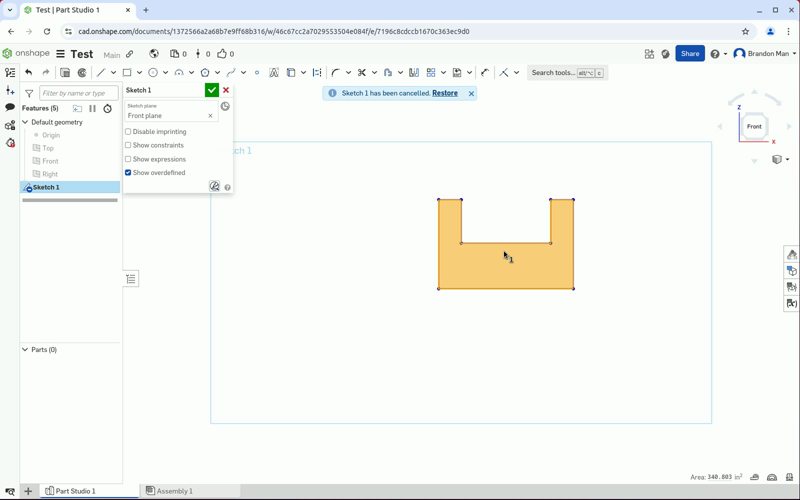
mouse_move(73, 352)
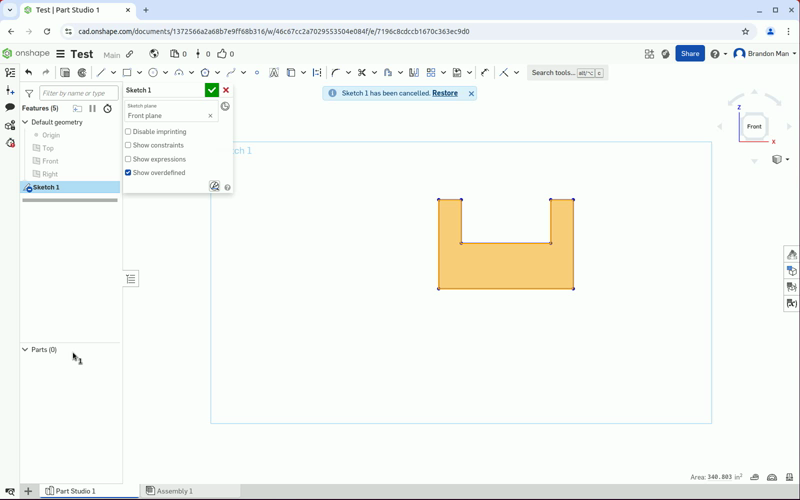
key(shift+y)
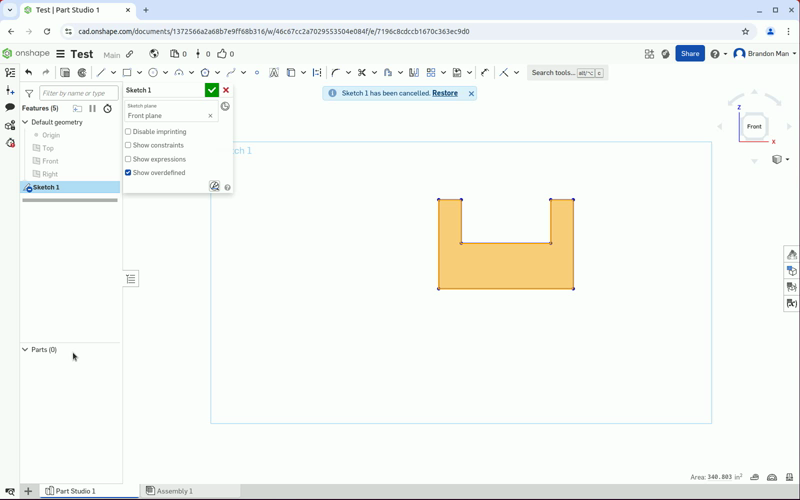
key(shift+e)
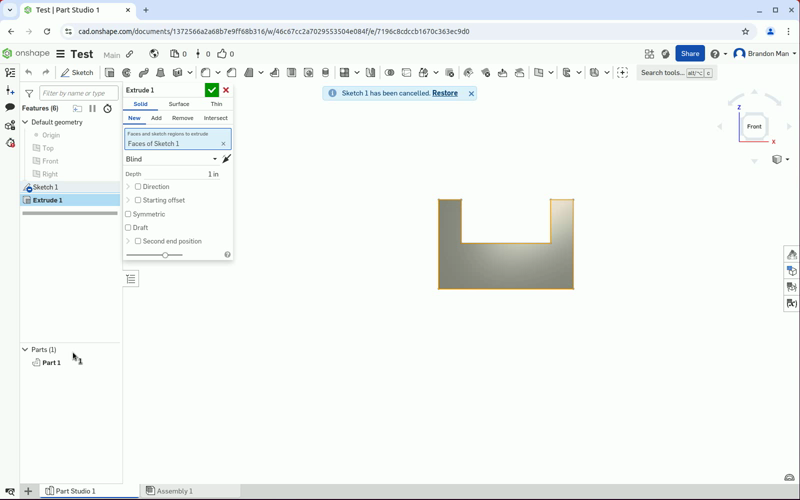
mouse_move(143, 106)
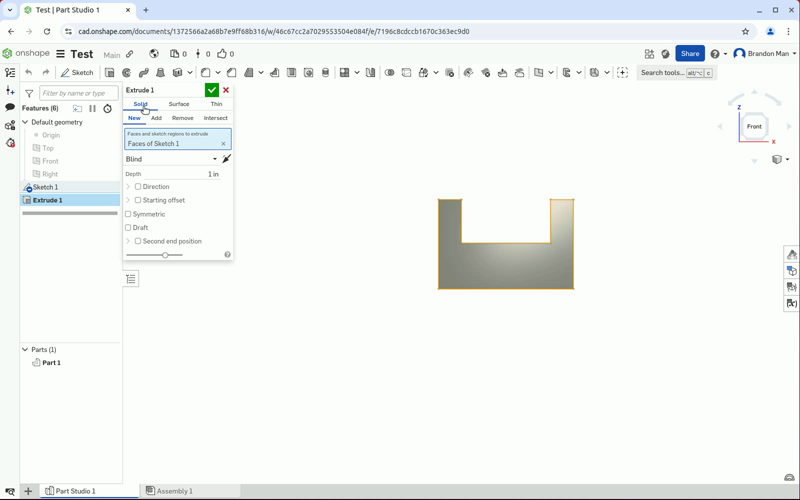
click(143, 106)
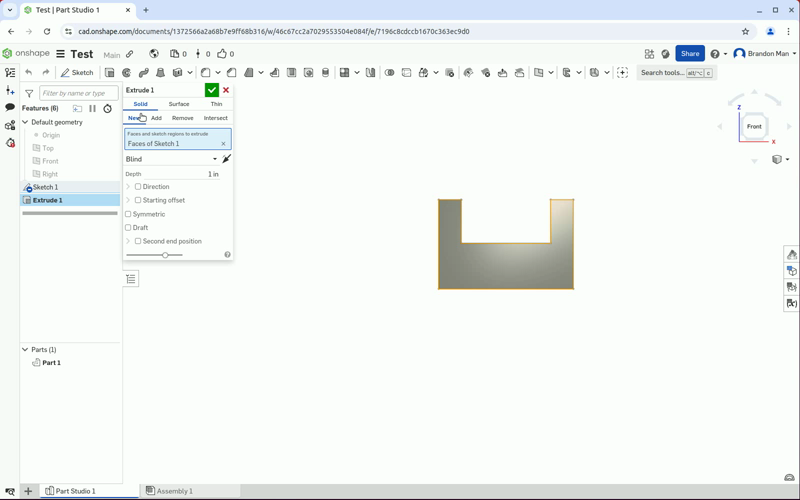
mouse_move(137, 120)
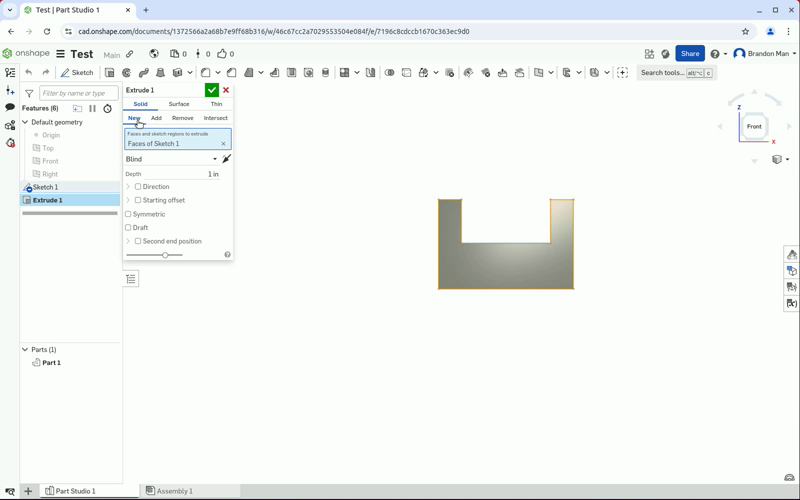
click(137, 120)
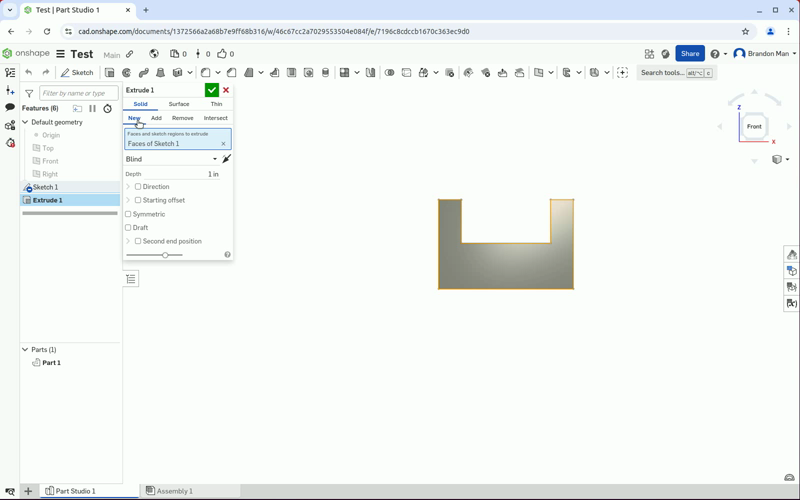
key(tab, 4)
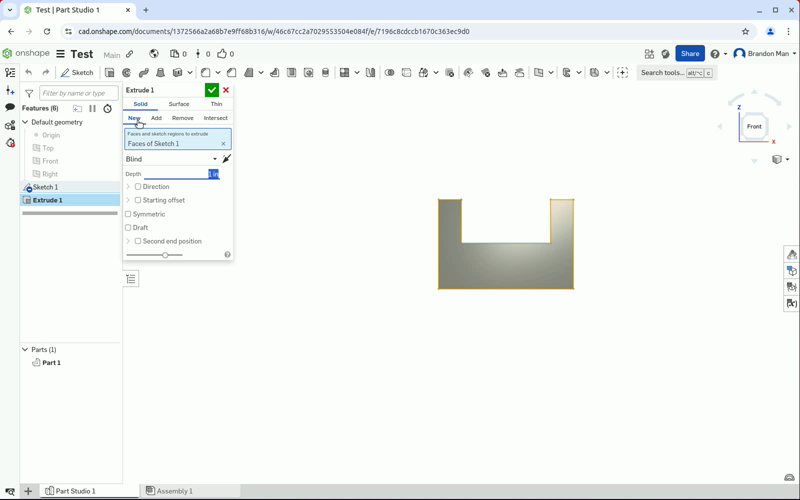
text(23.108)
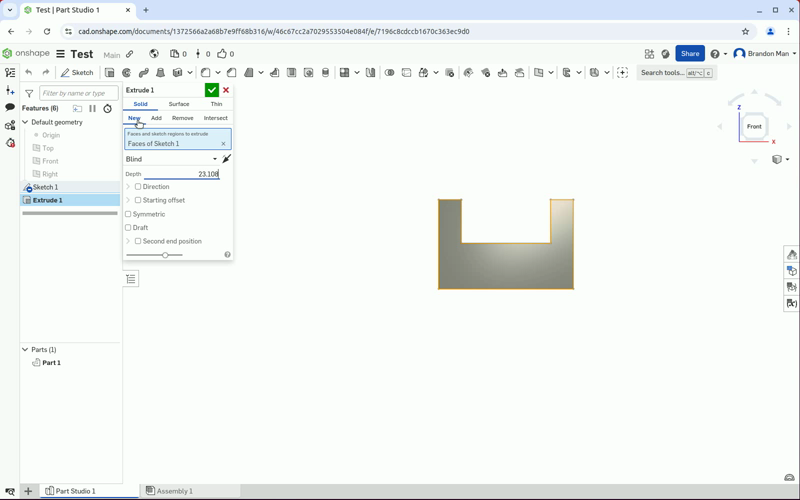
key(enter)
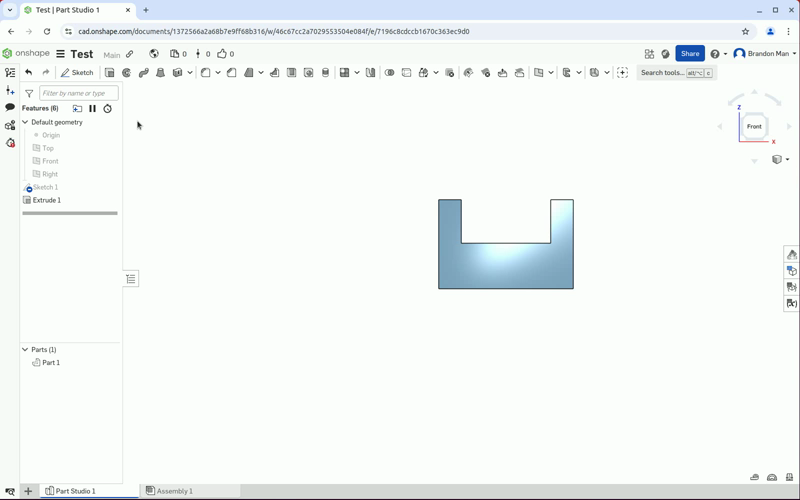
key(shift+h)
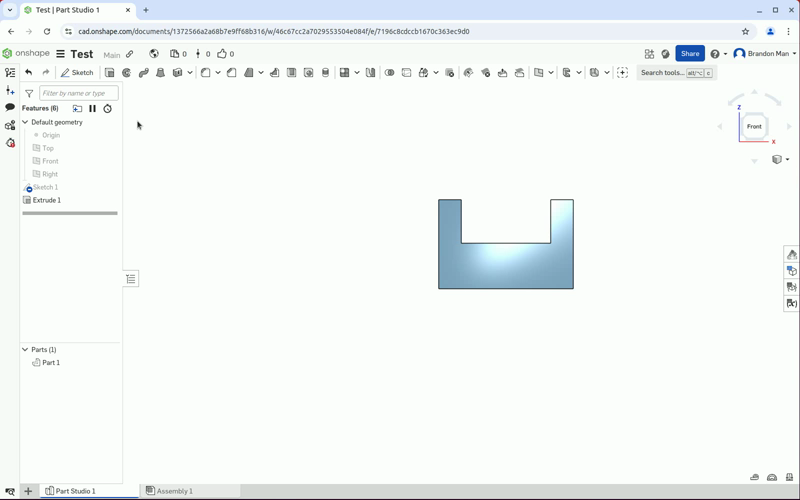
key(shift+h)
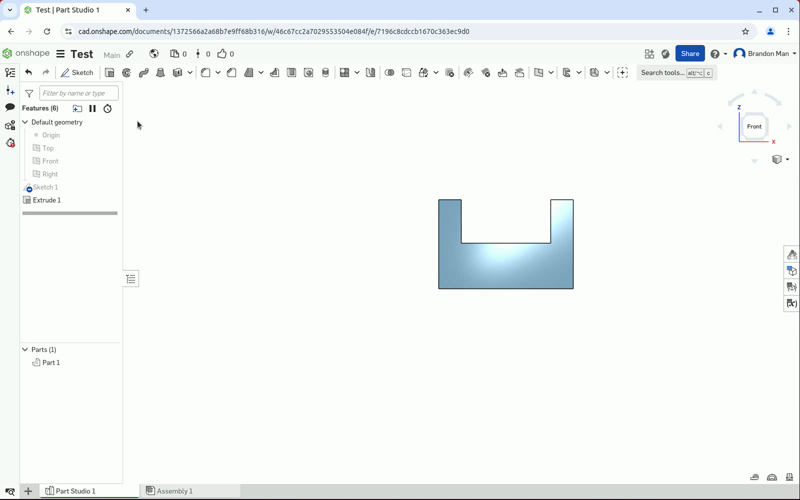
mouse_move(73, 189)
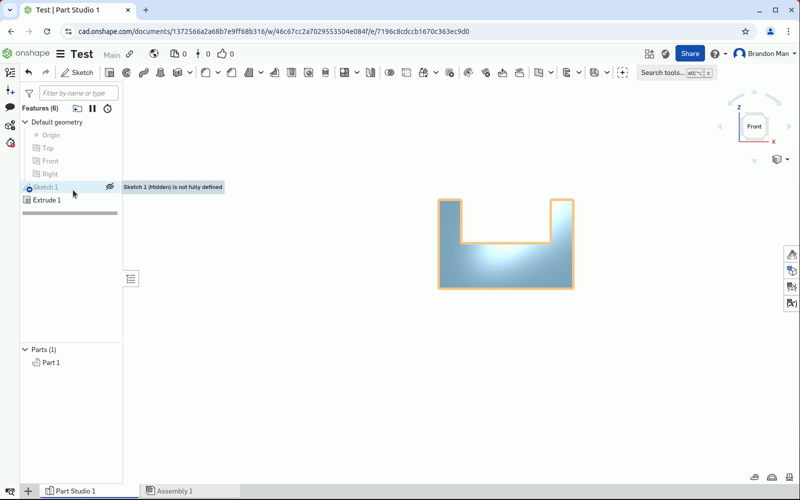
click(73, 189)
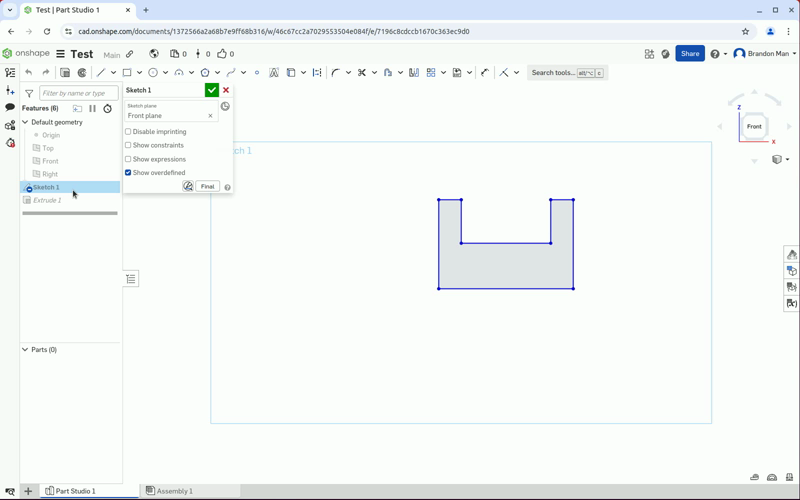
mouse_move(229, 92)
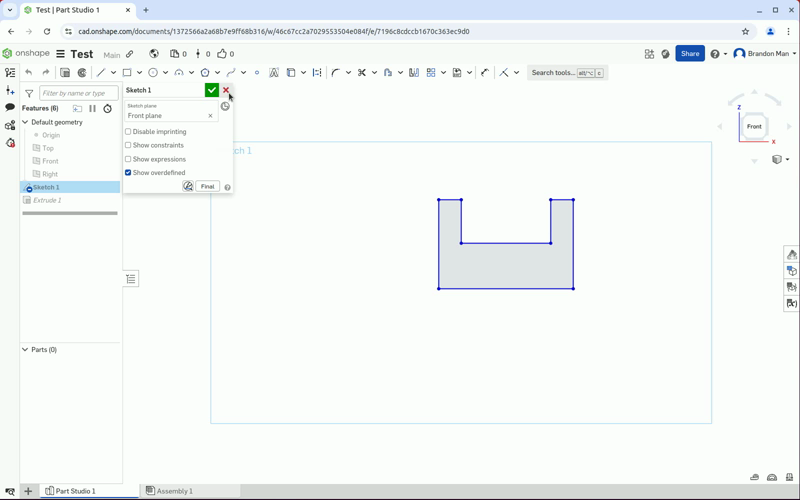
click(229, 92)
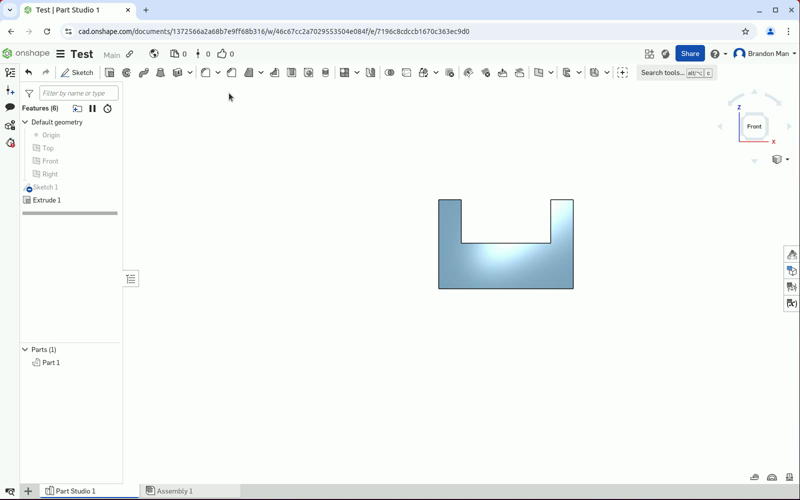
mouse_move(73, 352)
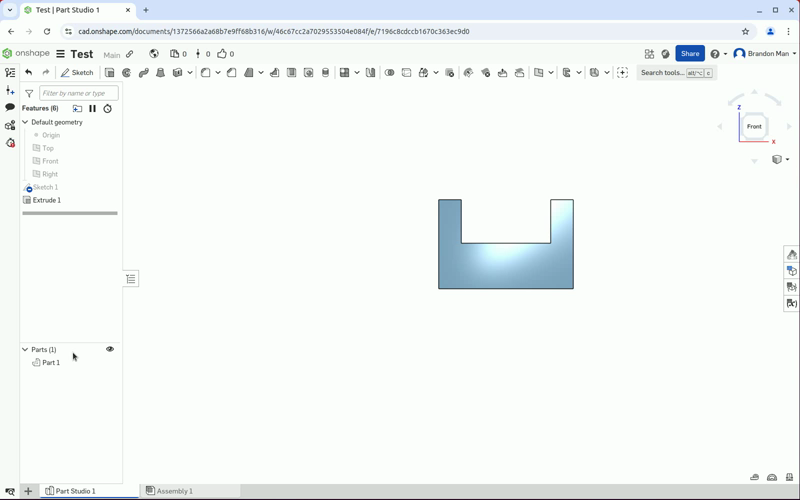
key(y)
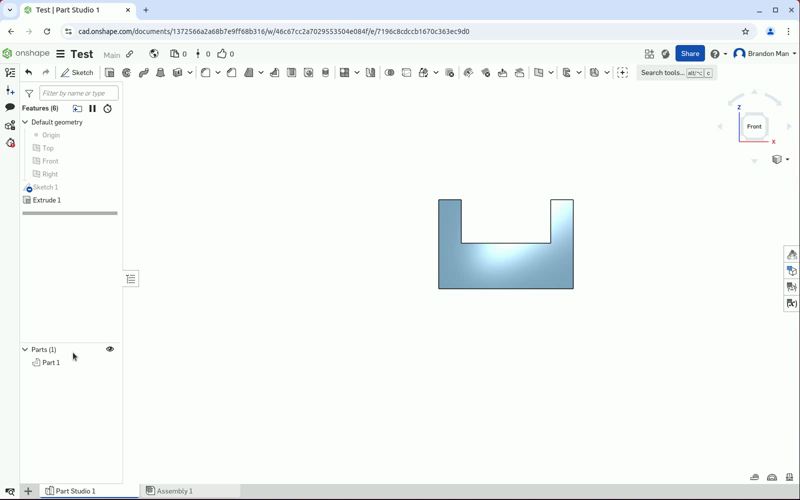
key(shift+p)
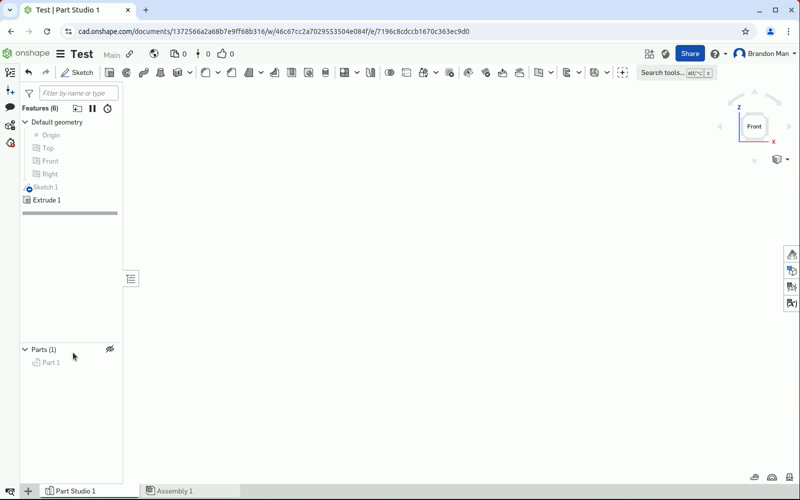
key(space)
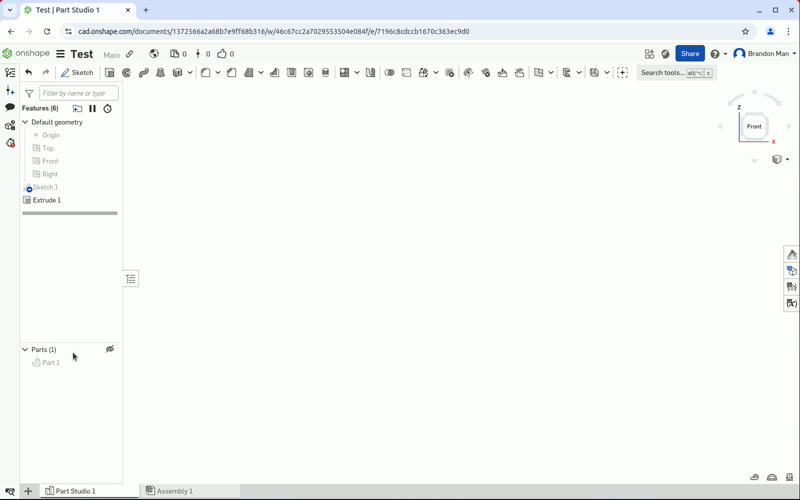
key_down(shift)
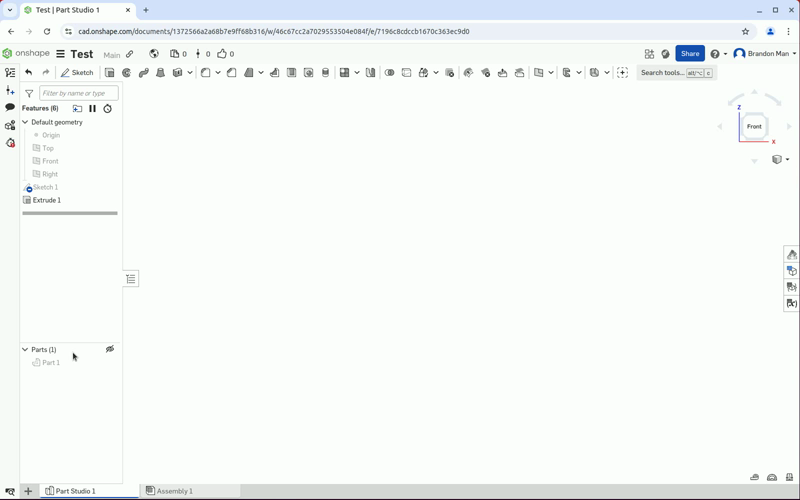
key(down)
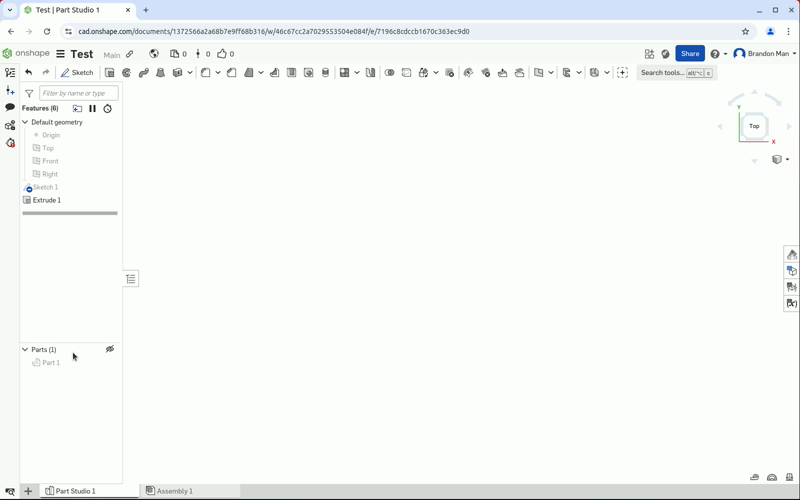
key_up(shift)
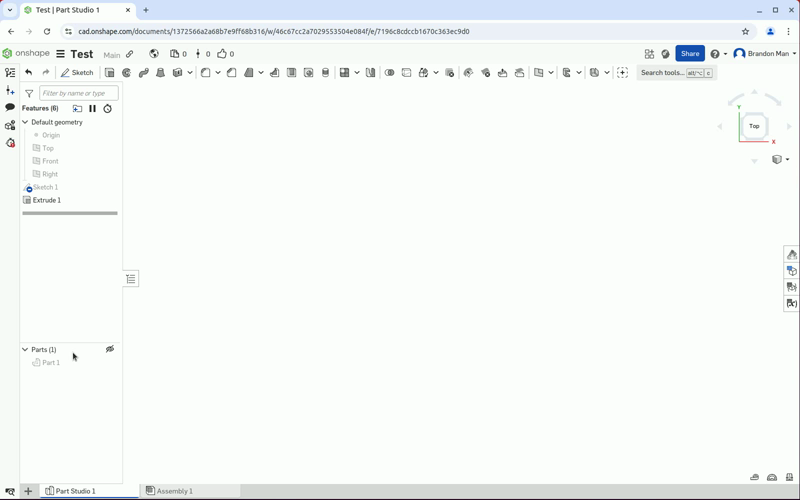
mouse_move(73, 352)
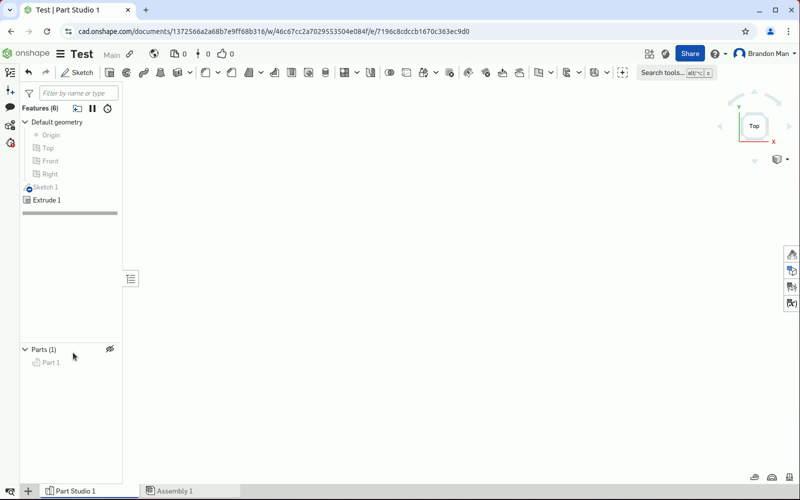
key(shift+y)
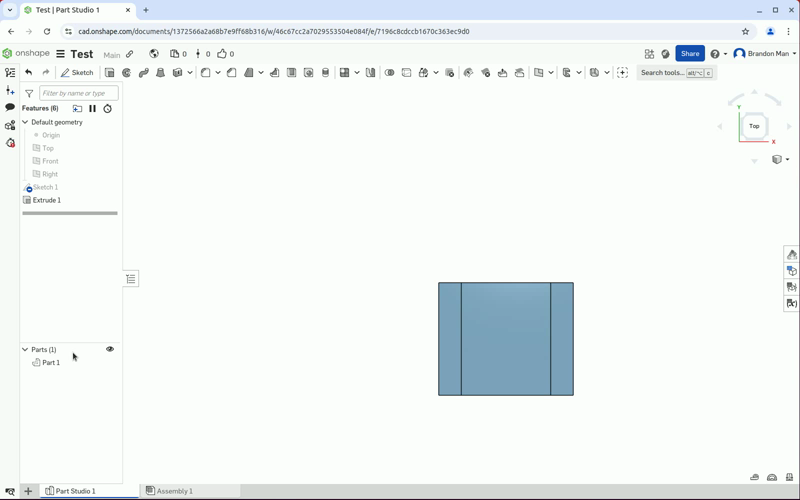
mouse_move(541, 75)
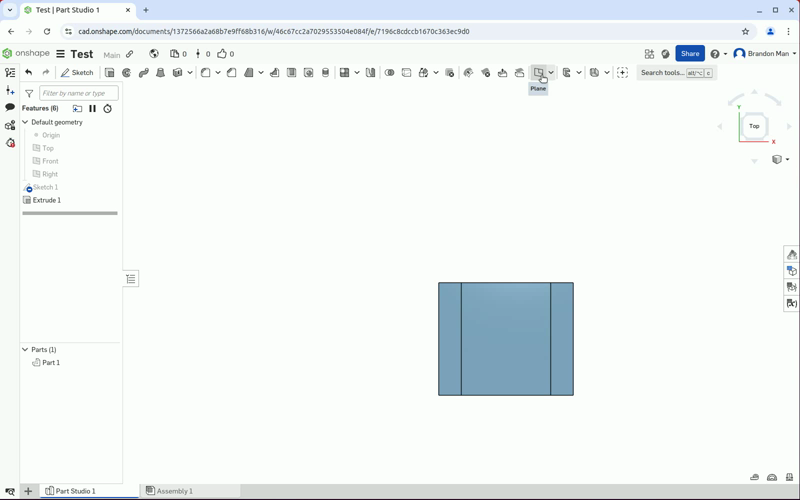
click(541, 75)
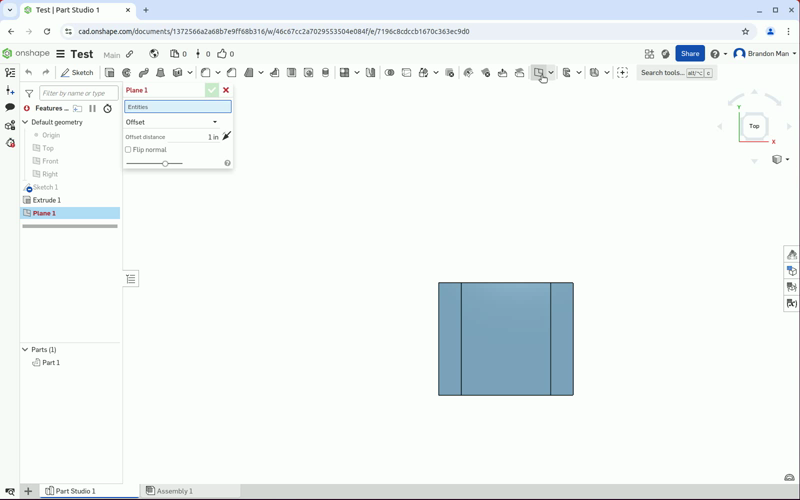
mouse_move(73, 150)
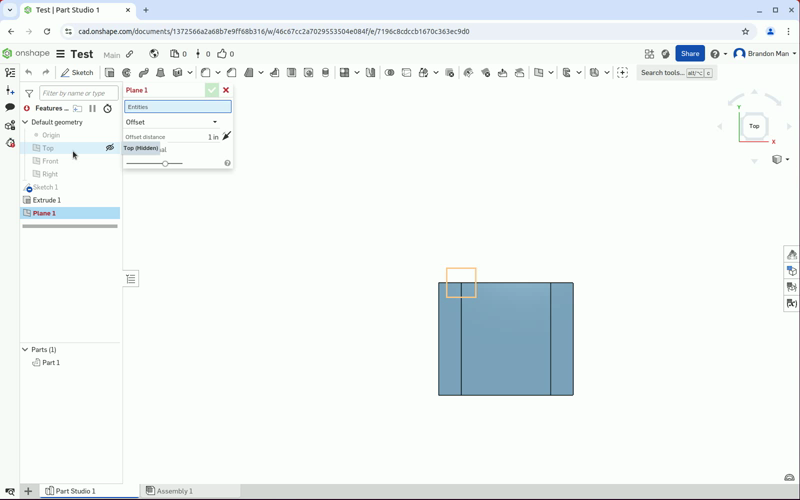
click(73, 150)
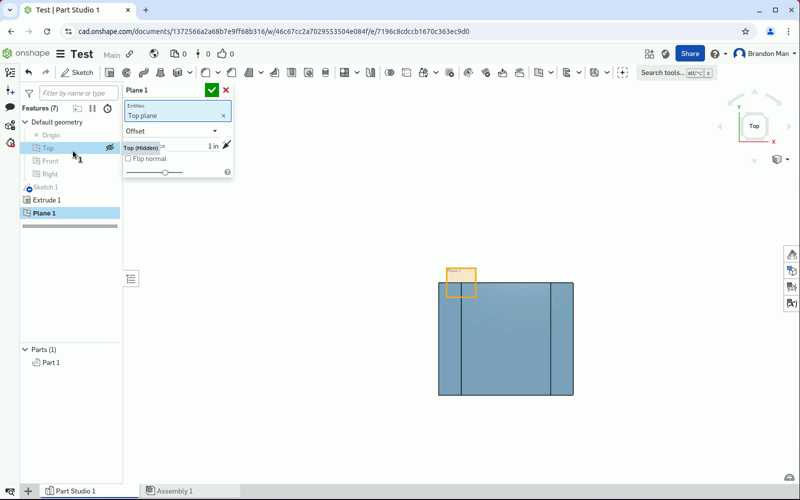
key(tab, 2)
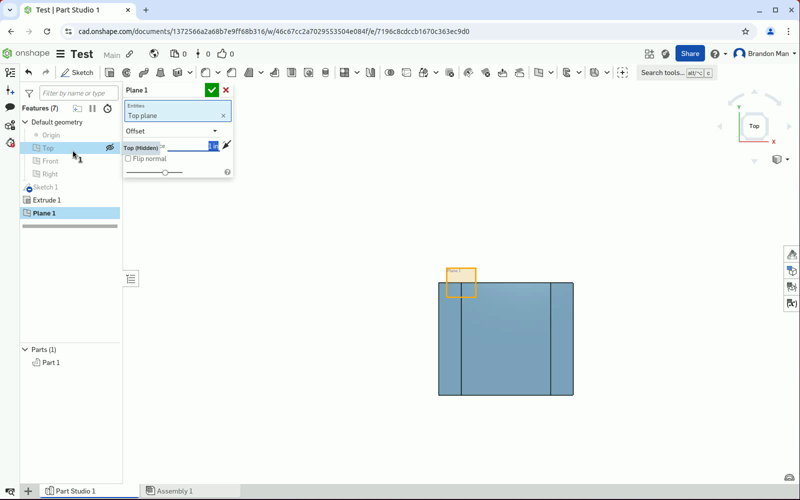
text(8.196)
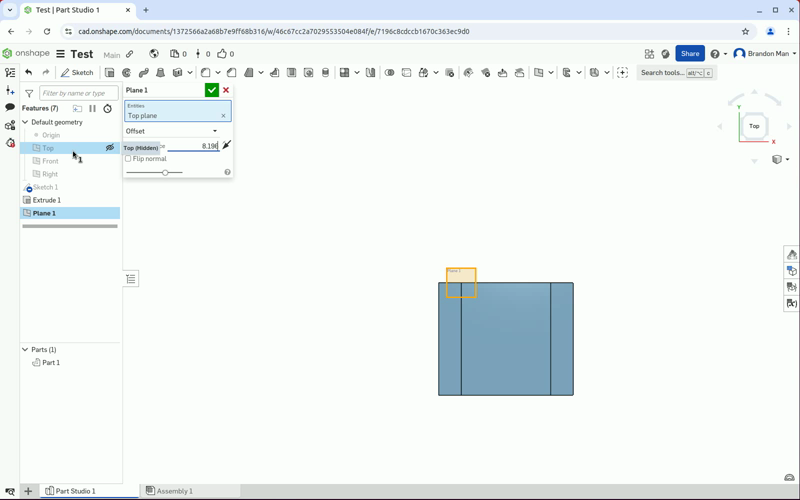
key(enter, 2)
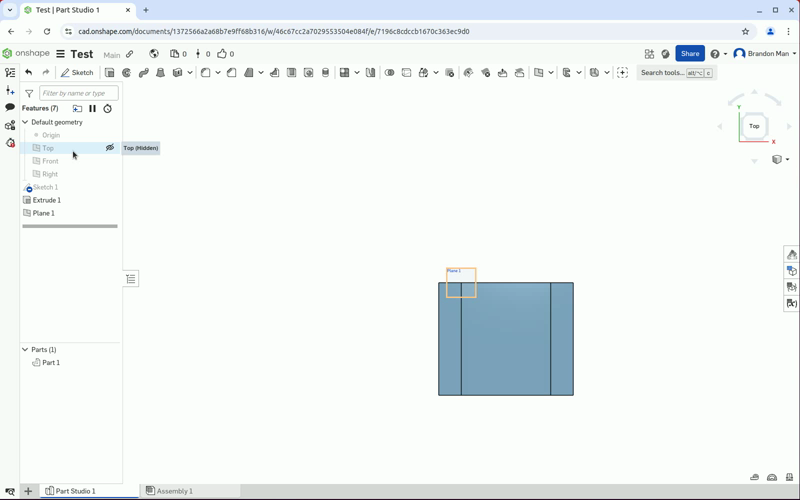
key(shift+s)
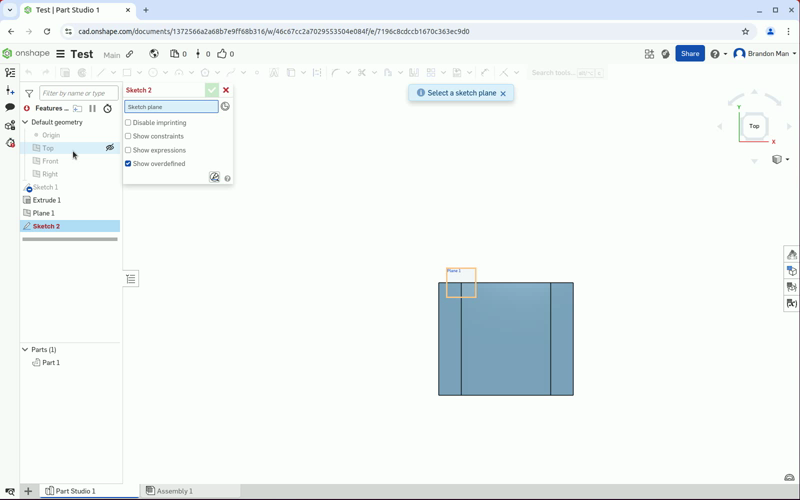
mouse_move(73, 215)
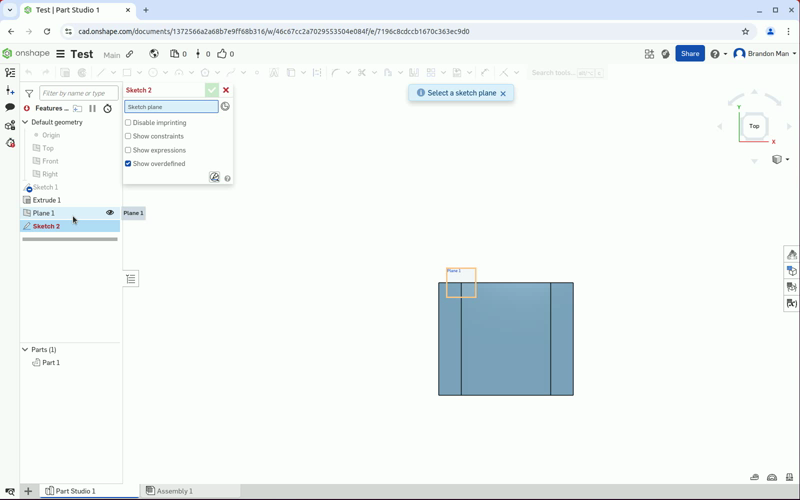
click(73, 215)
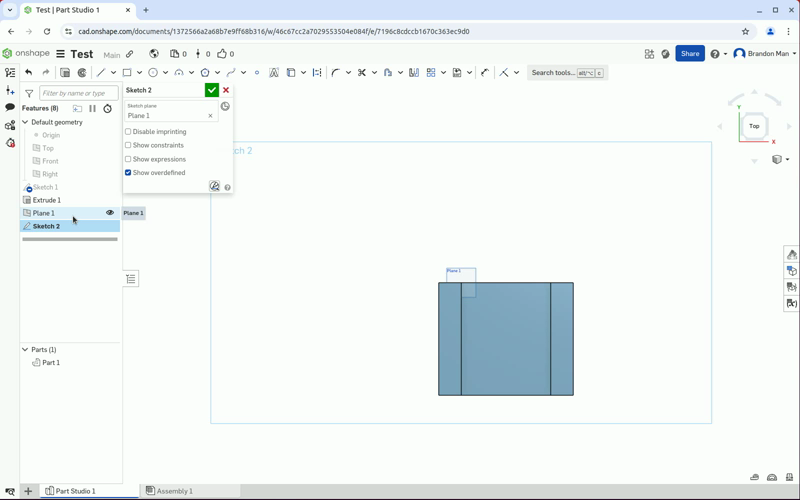
mouse_move(73, 352)
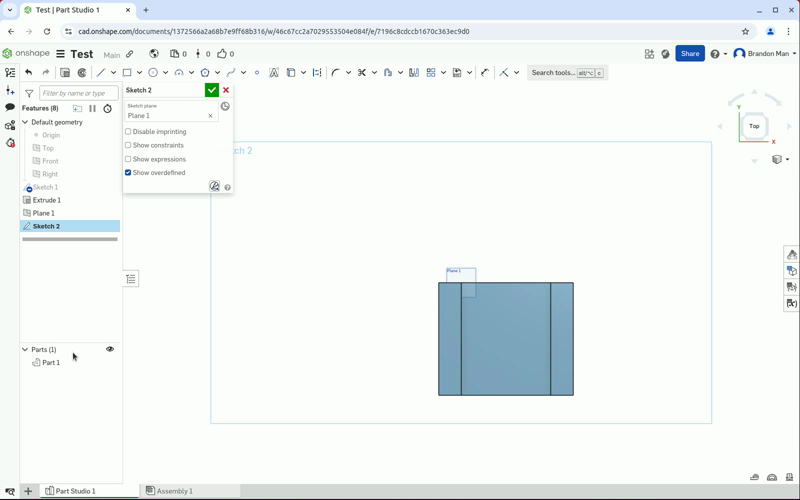
key(y)
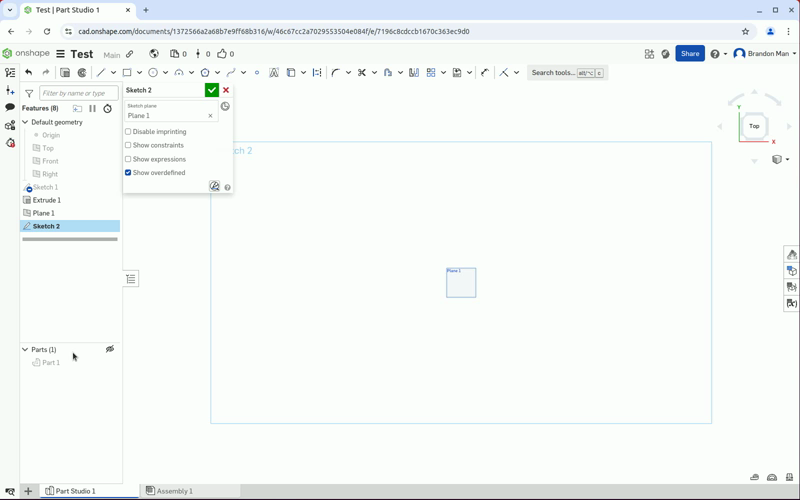
key(l)
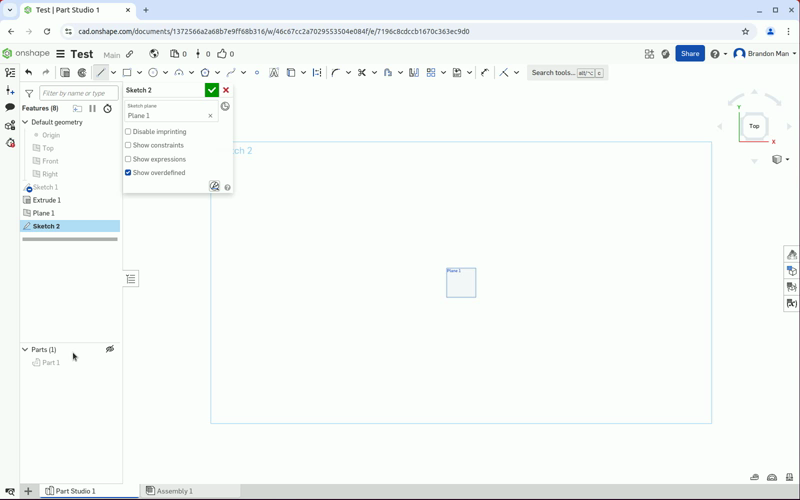
key_down(shift)
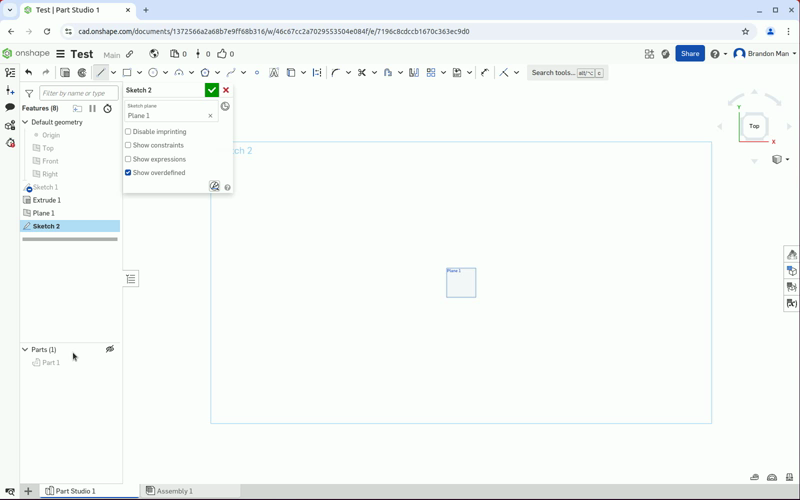
mouse_move(460, 339)
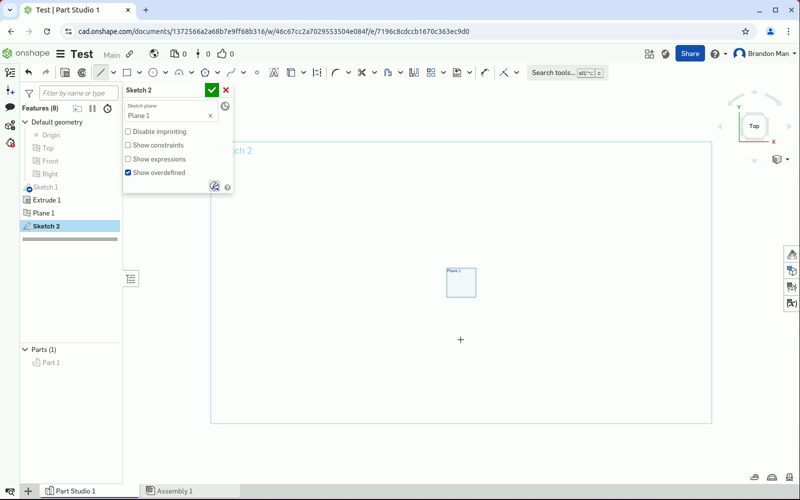
click(460, 339)
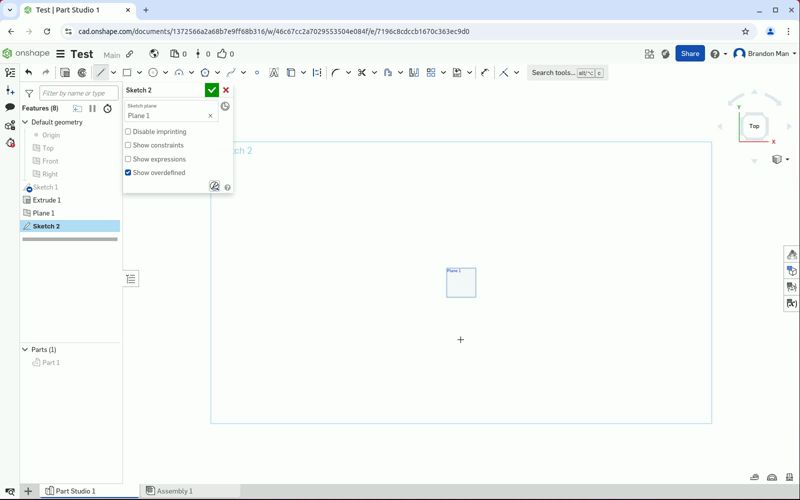
key_up(shift)
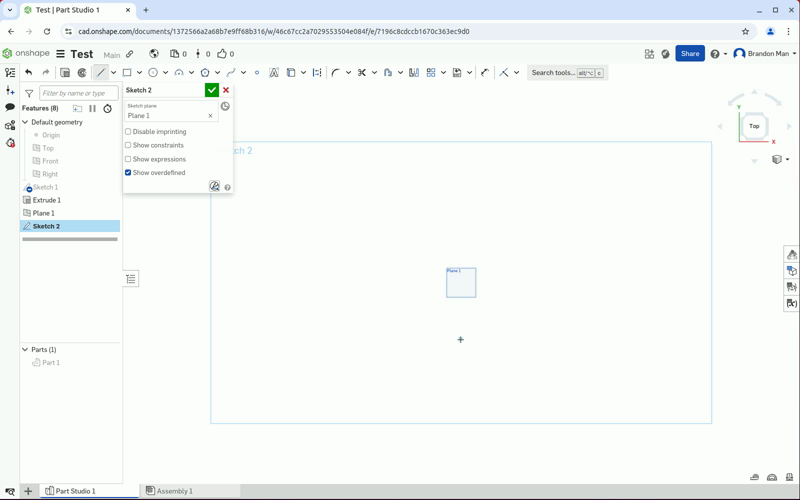
key_down(shift)
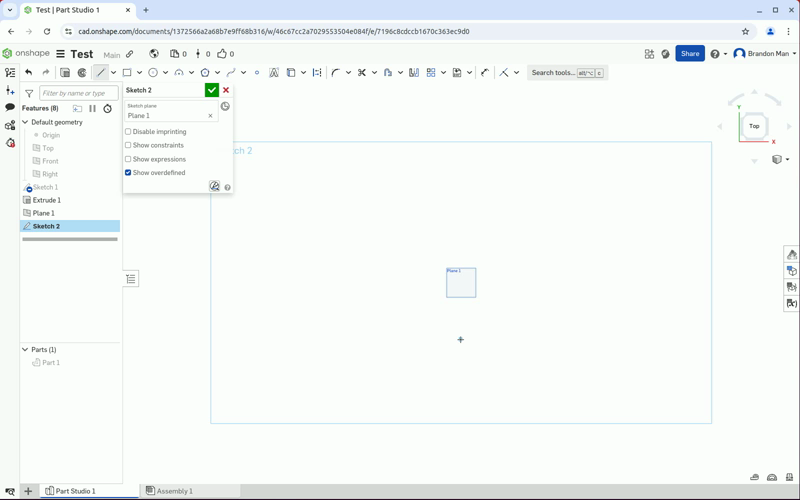
mouse_move(551, 339)
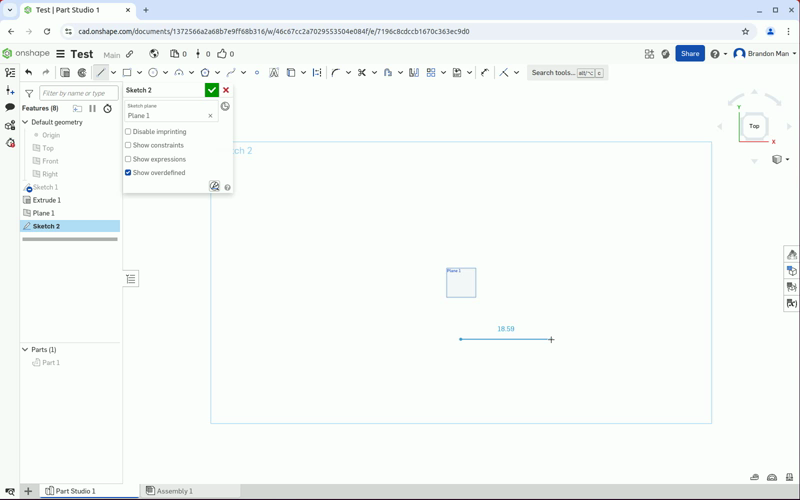
click(551, 339)
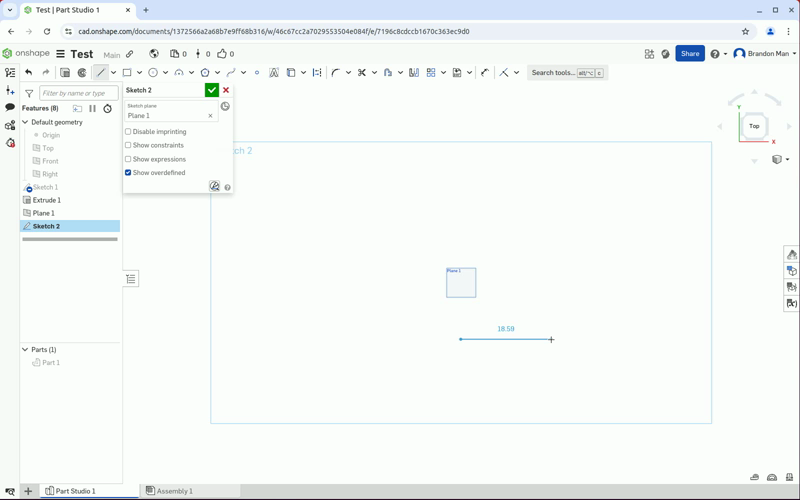
key_up(shift)
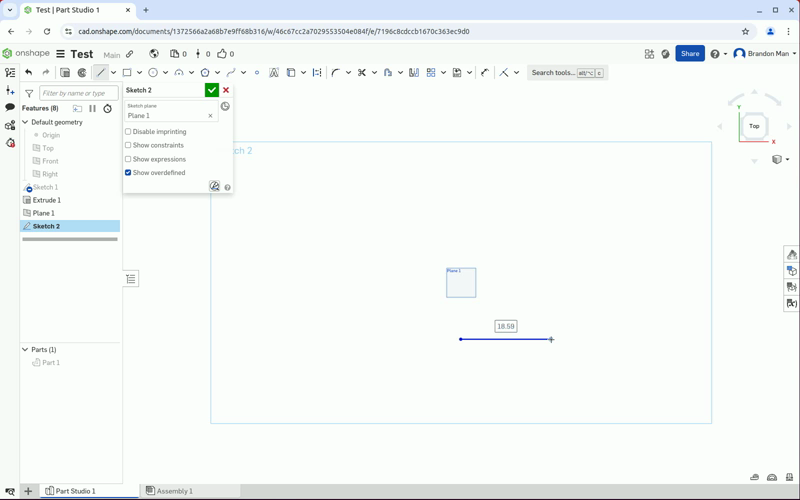
key_down(shift)
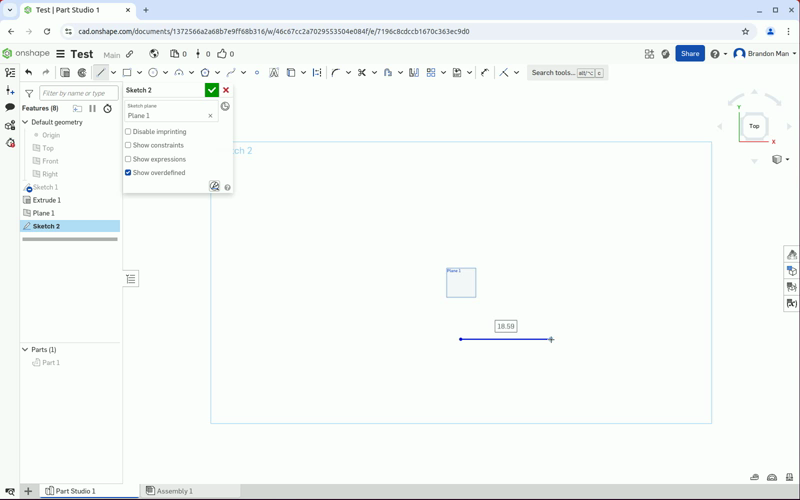
mouse_move(581, 339)
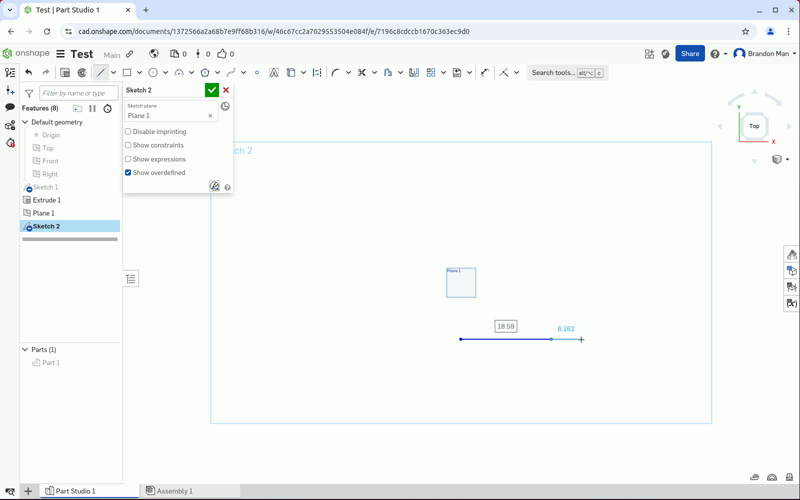
mouse_move(551, 282)
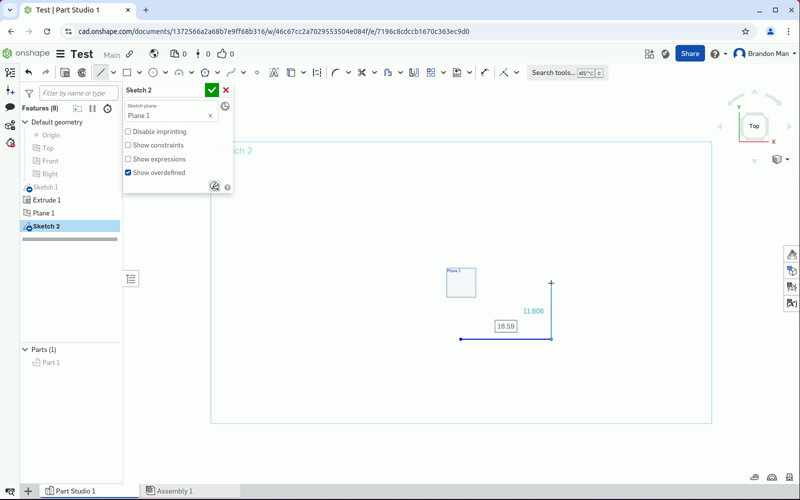
click(551, 282)
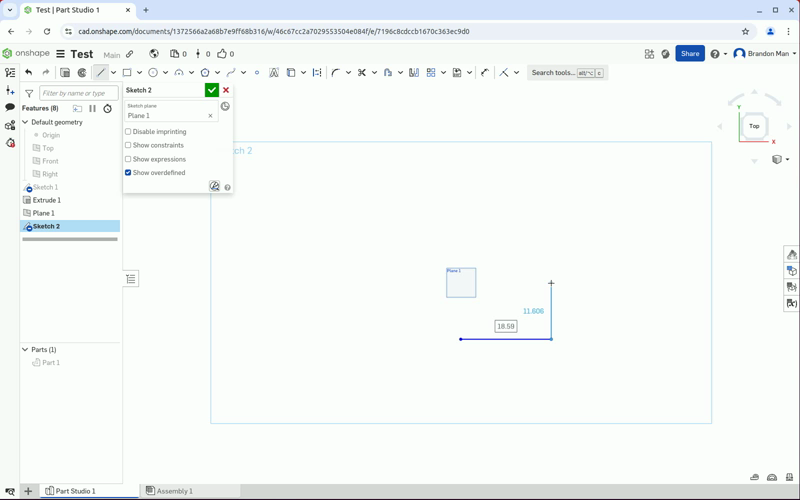
key_up(shift)
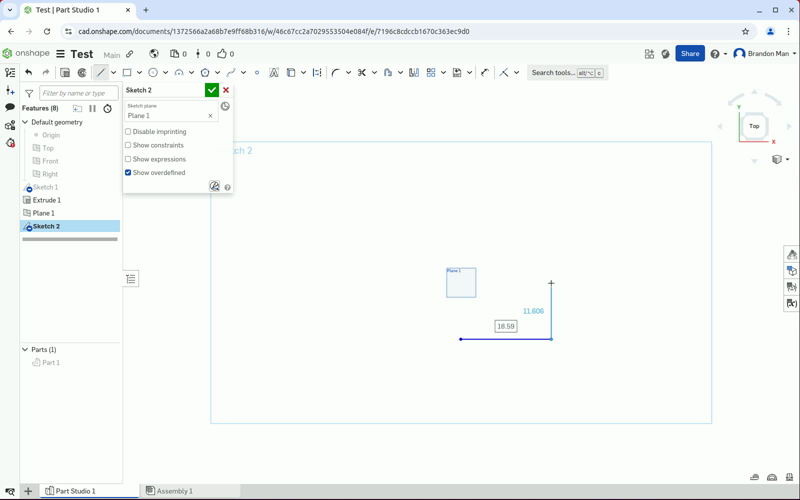
key_down(shift)
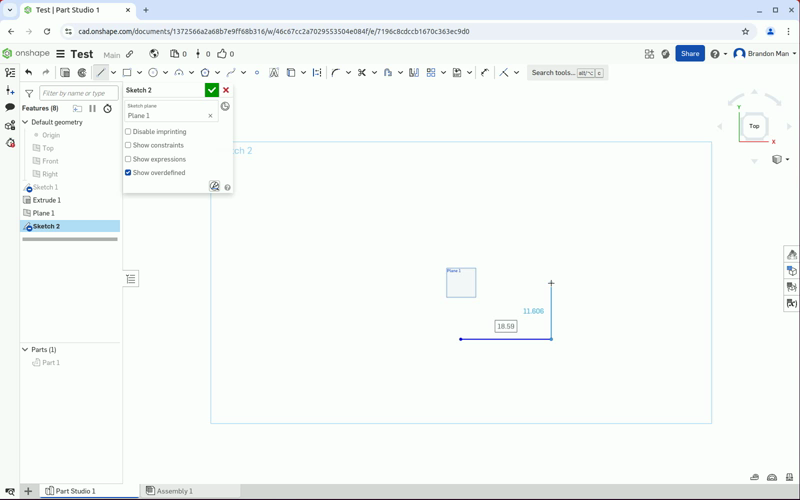
mouse_move(460, 282)
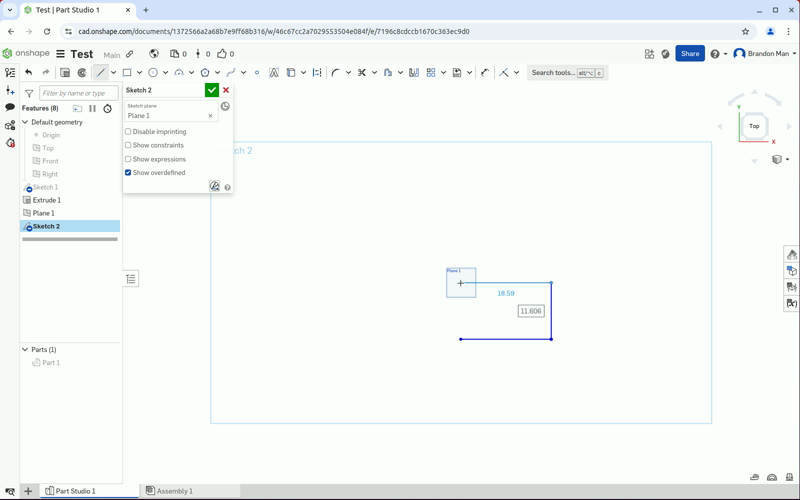
click(460, 282)
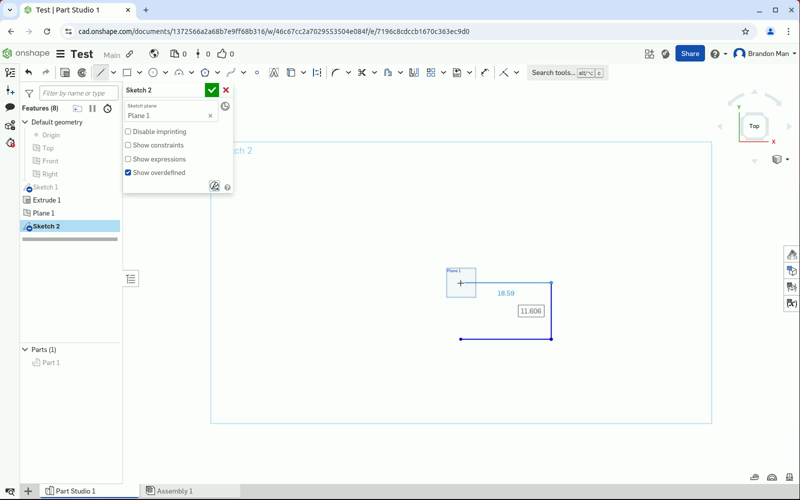
key_up(shift)
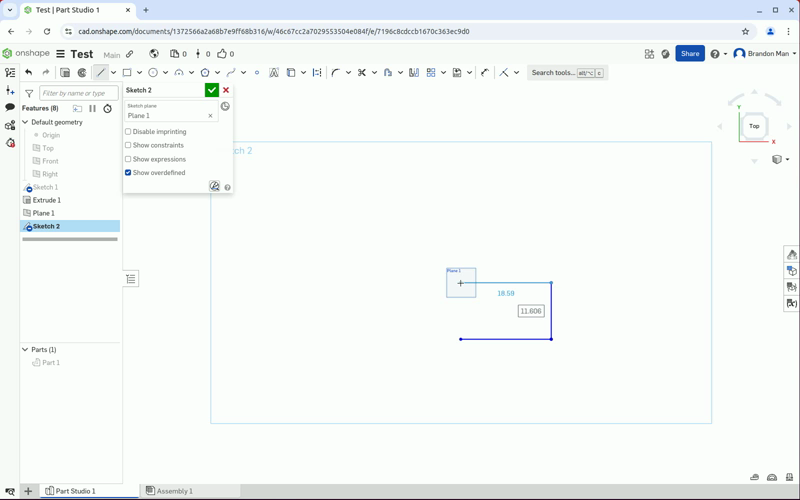
mouse_move(490, 282)
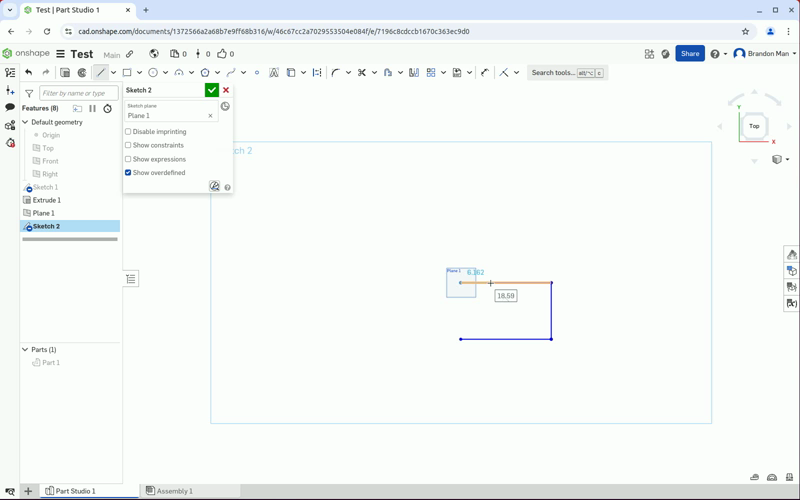
key_down(shift)
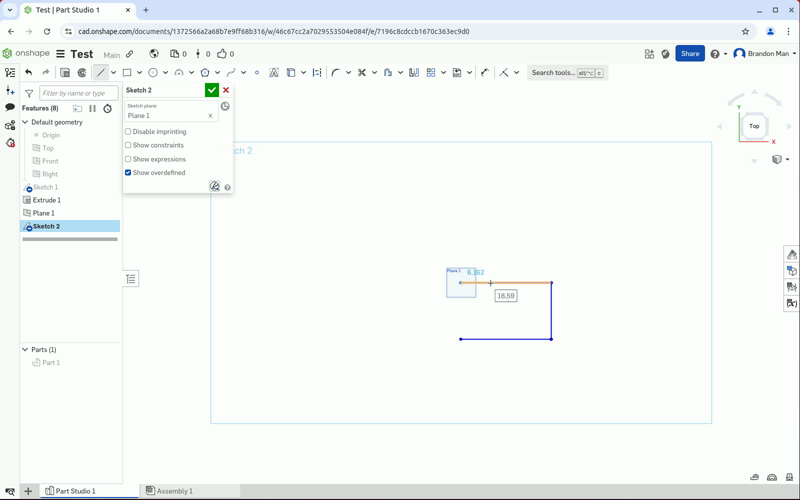
mouse_move(460, 339)
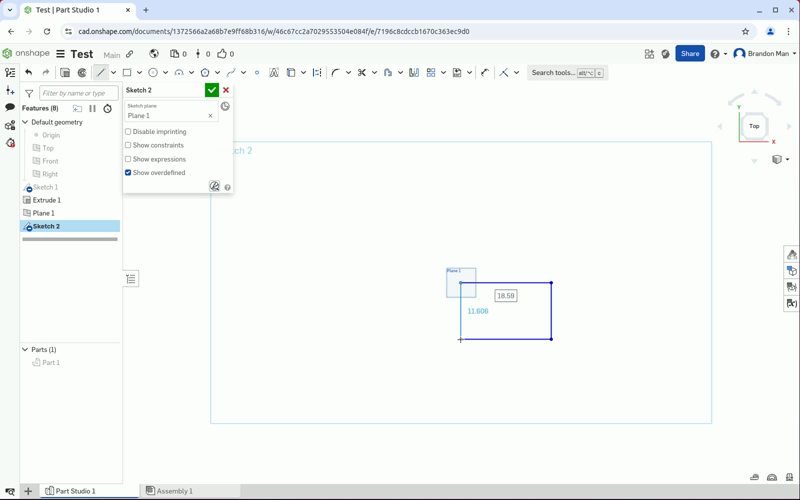
key_up(shift)
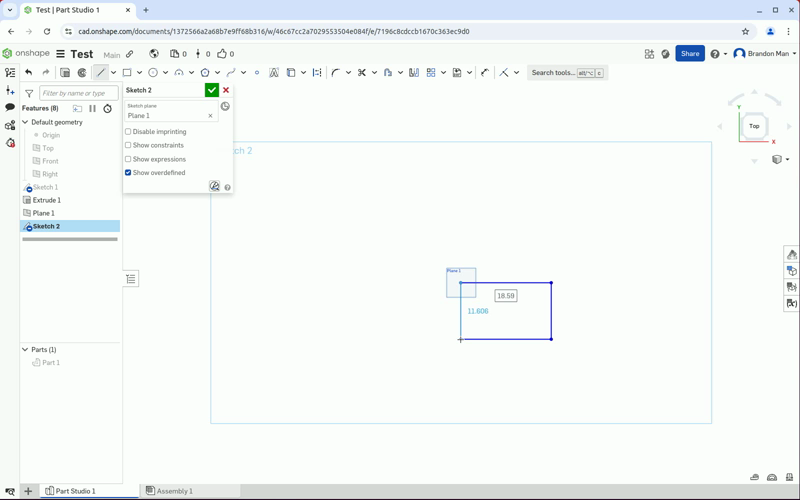
click(460, 339)
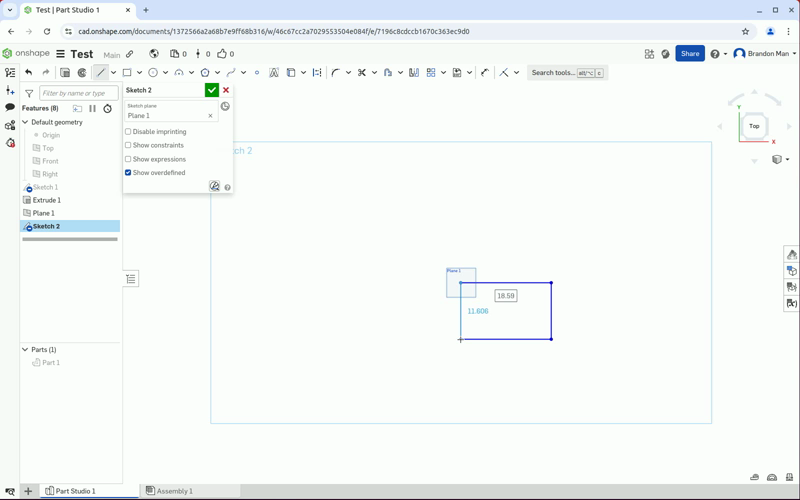
key(esc)
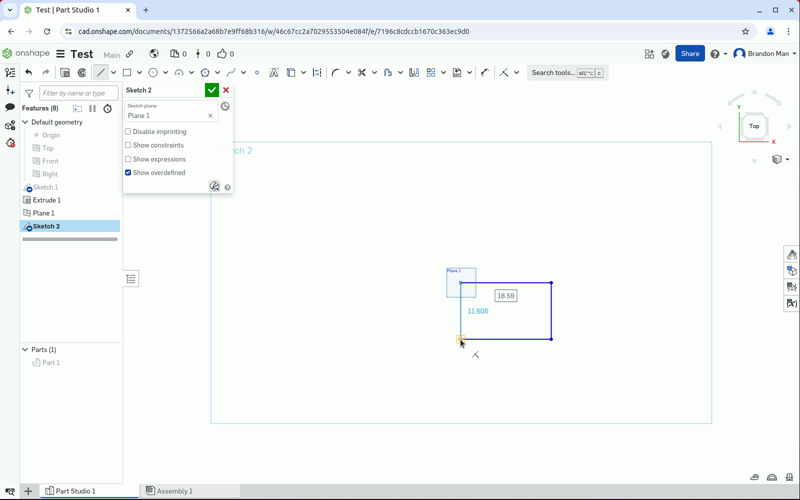
mouse_move(497, 326)
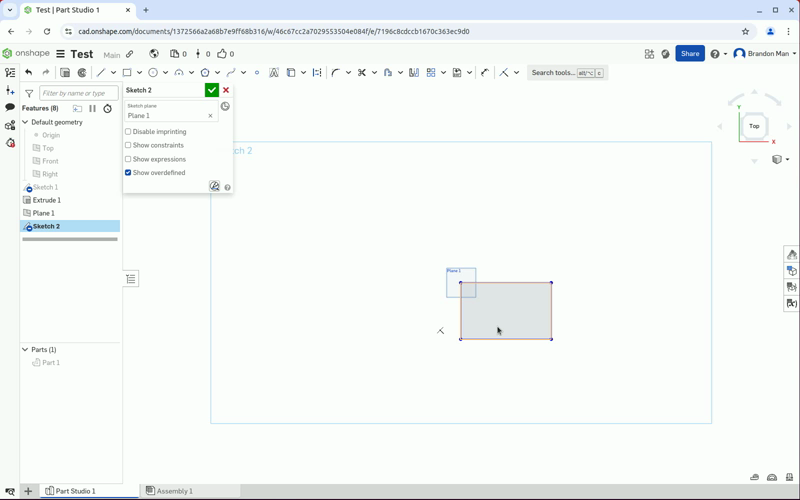
click(497, 326)
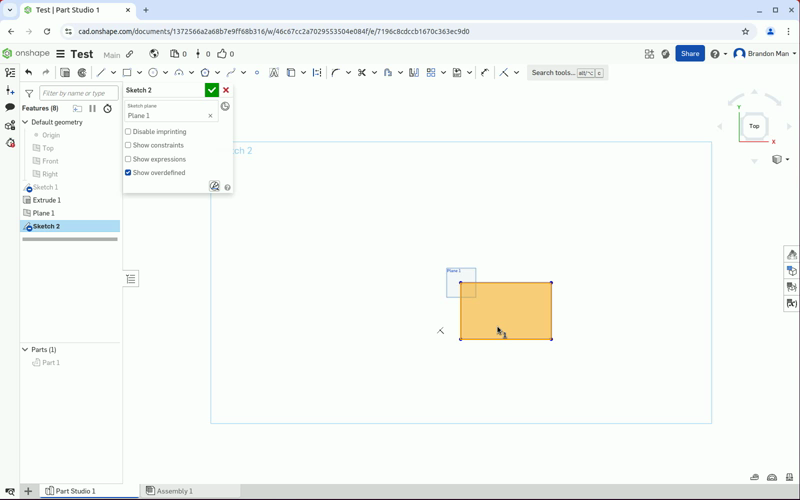
mouse_move(73, 352)
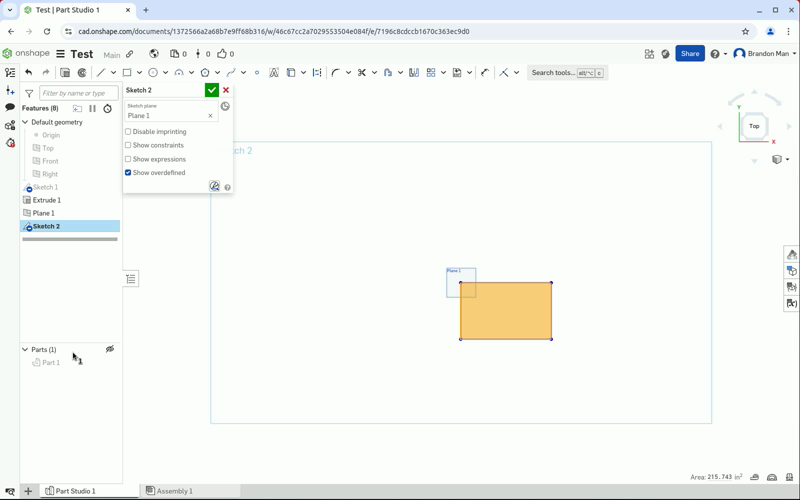
key(shift+y)
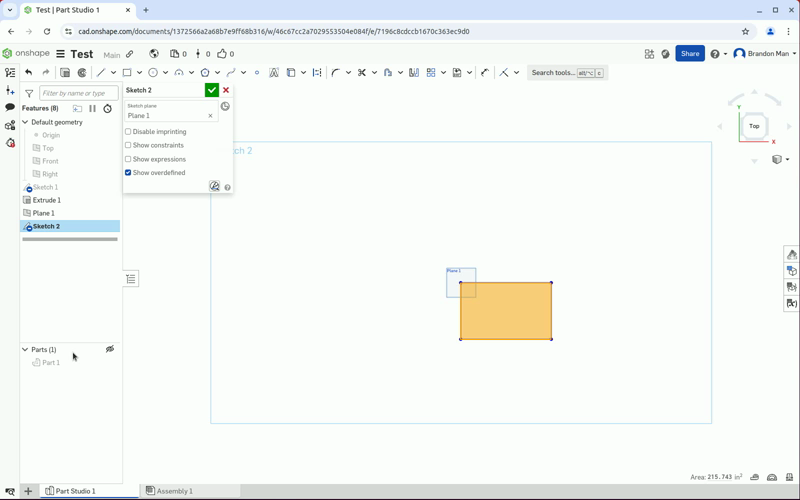
key(shift+e)
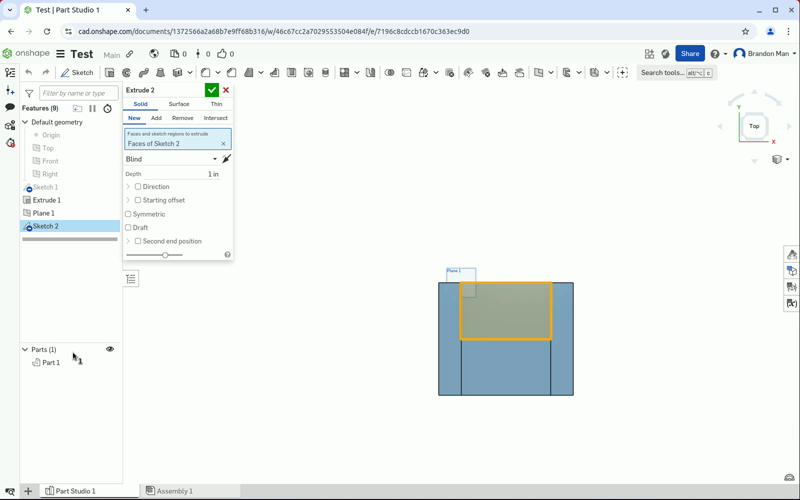
mouse_move(143, 106)
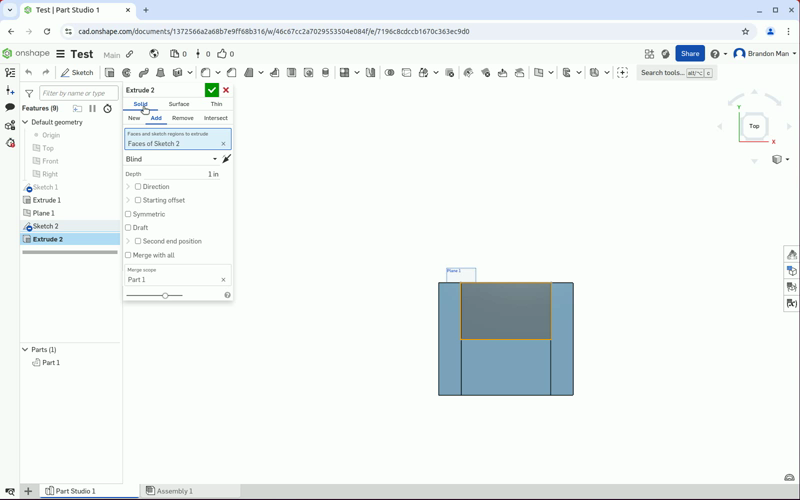
click(143, 106)
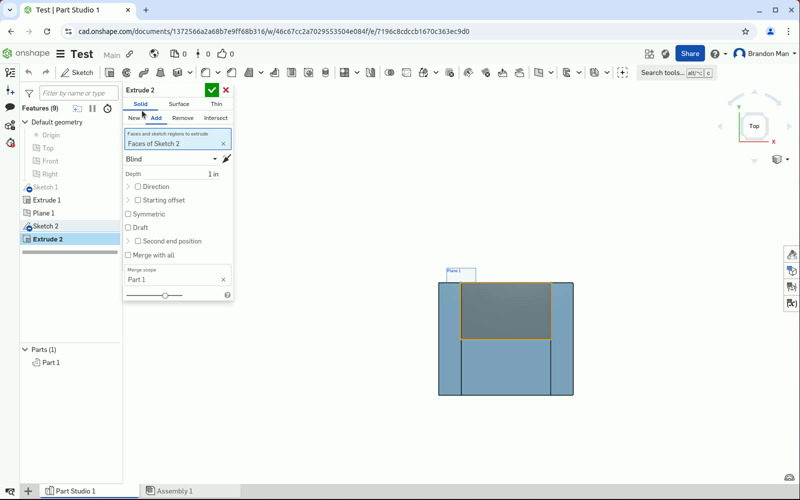
mouse_move(137, 120)
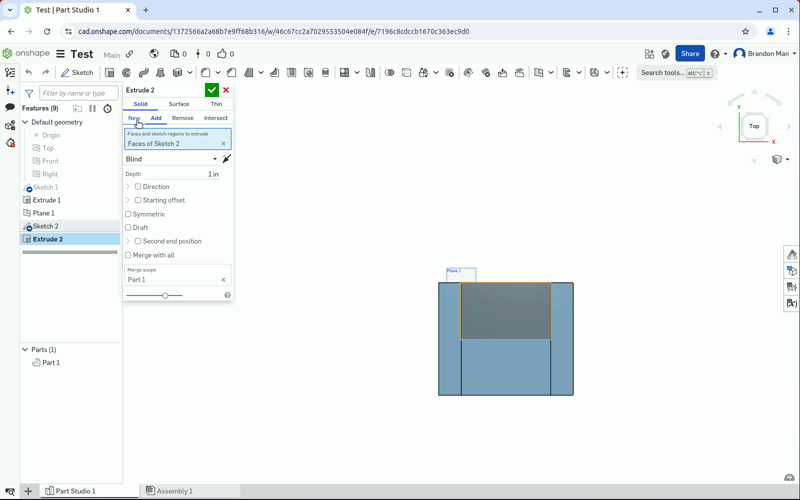
click(137, 120)
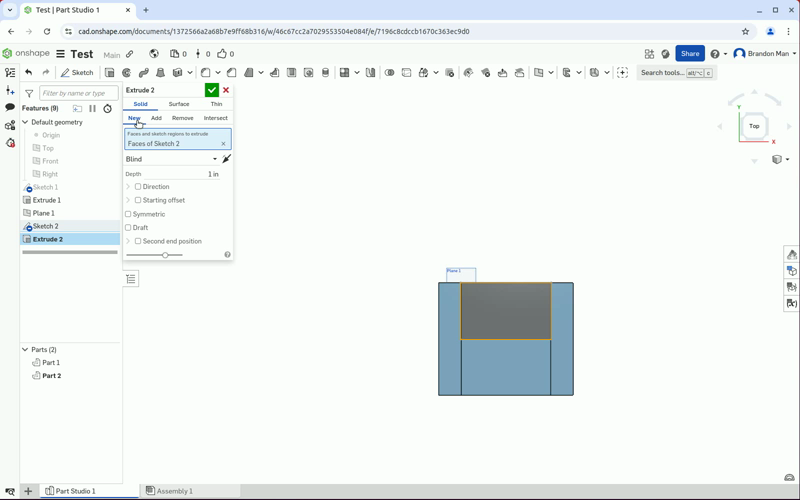
key(tab, 4)
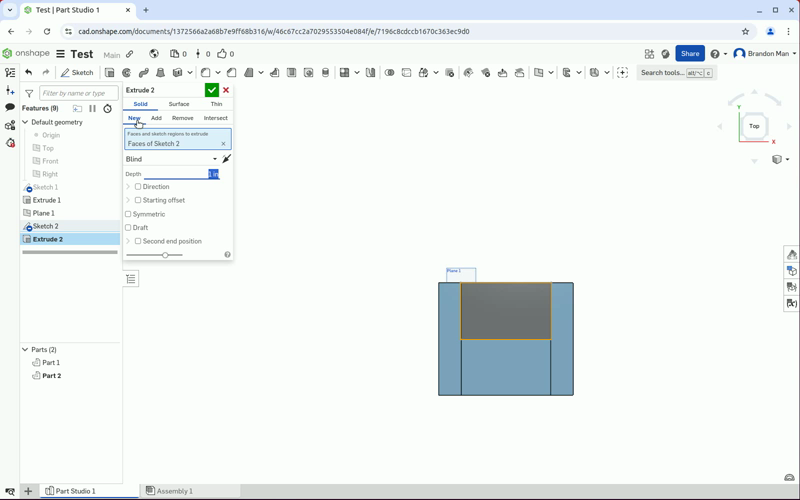
text(9.147)
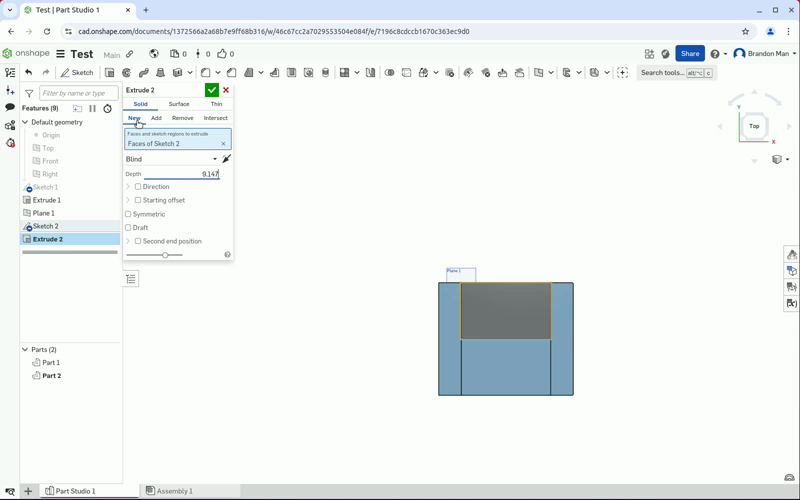
key(enter)
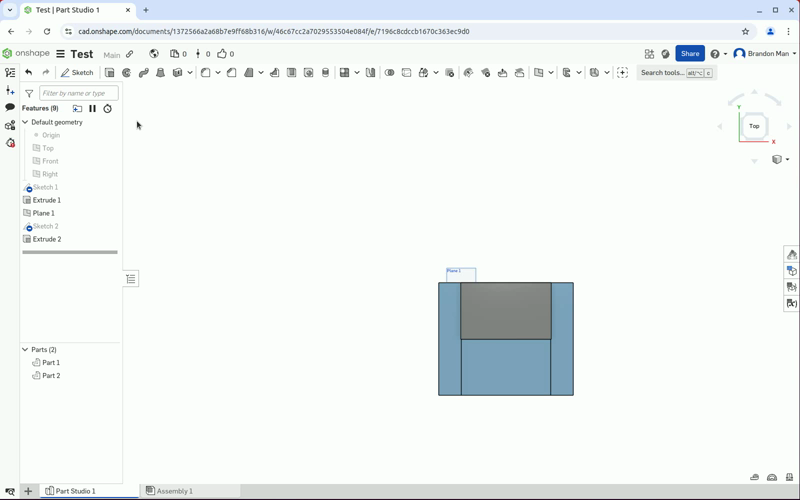
key(shift+h)
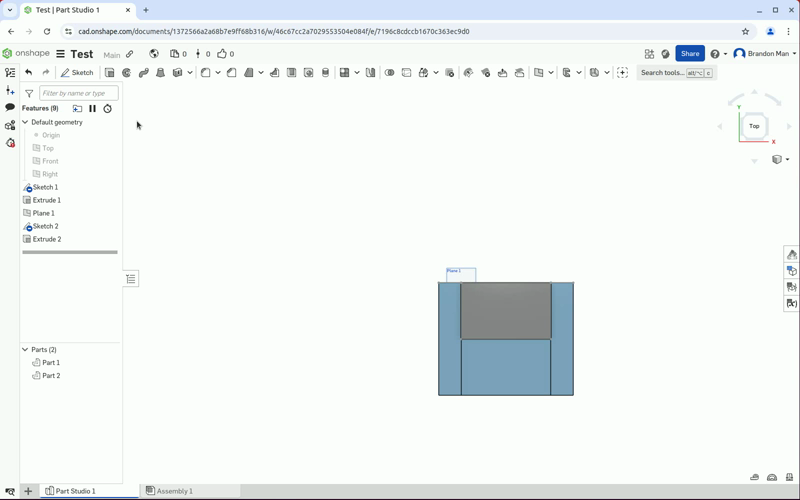
key(shift+h)
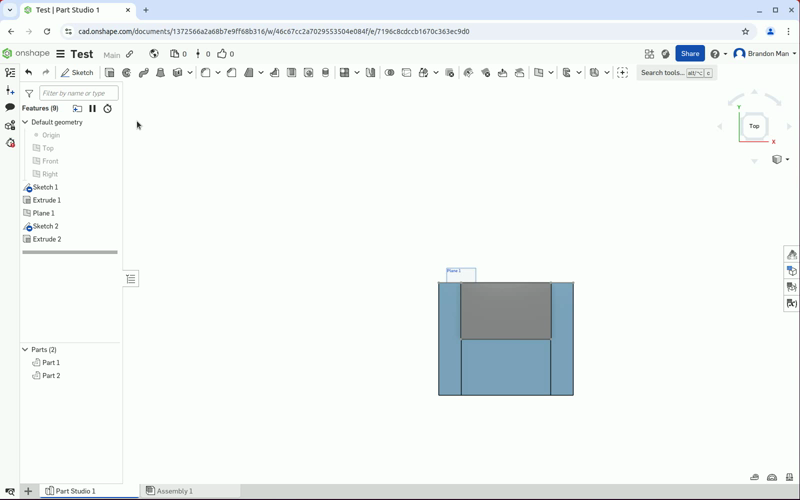
key(shift+7)
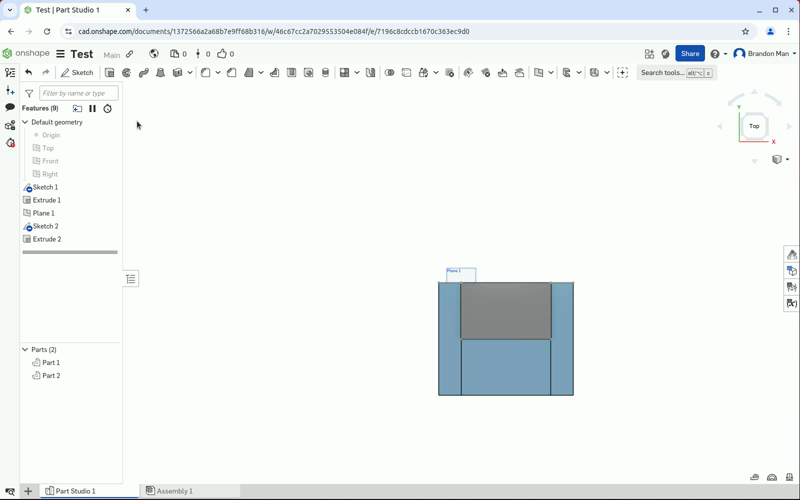
key(up, 3)
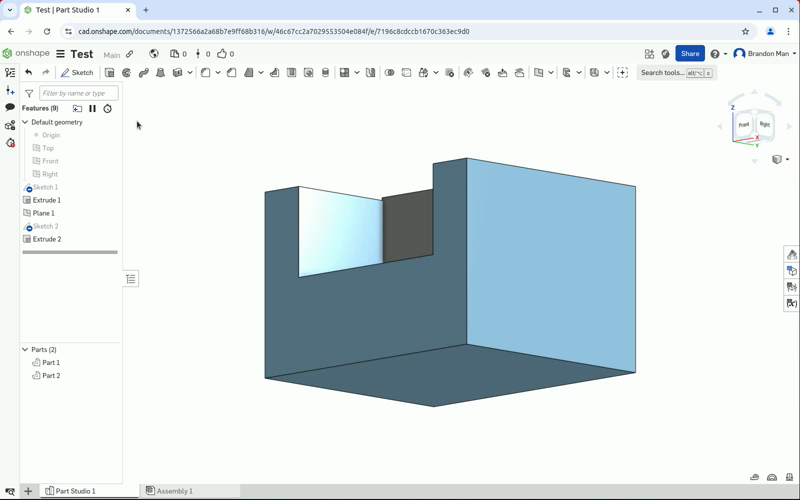
key(left, 3)
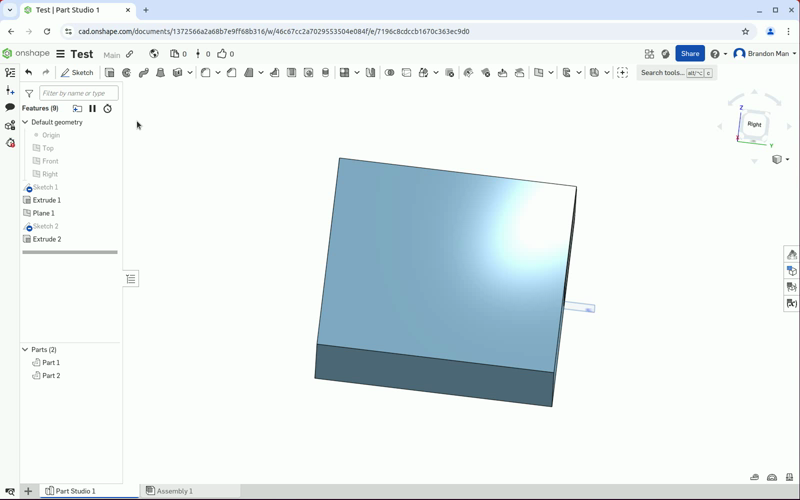
key(right, 3)
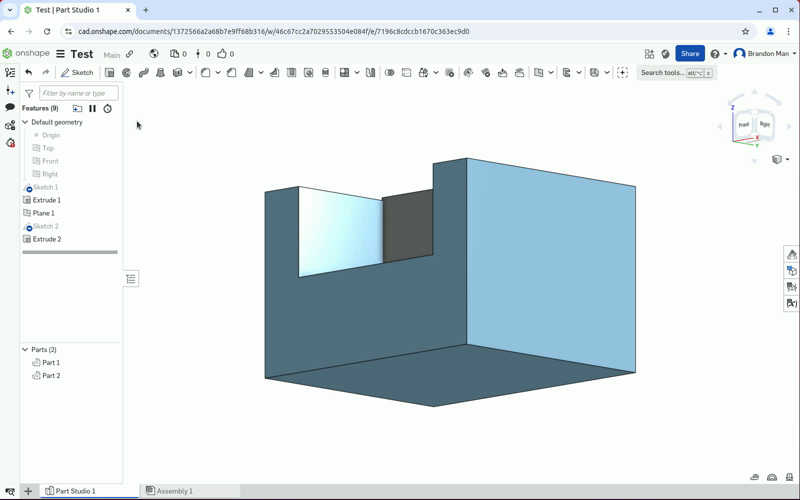
key(down, 3)
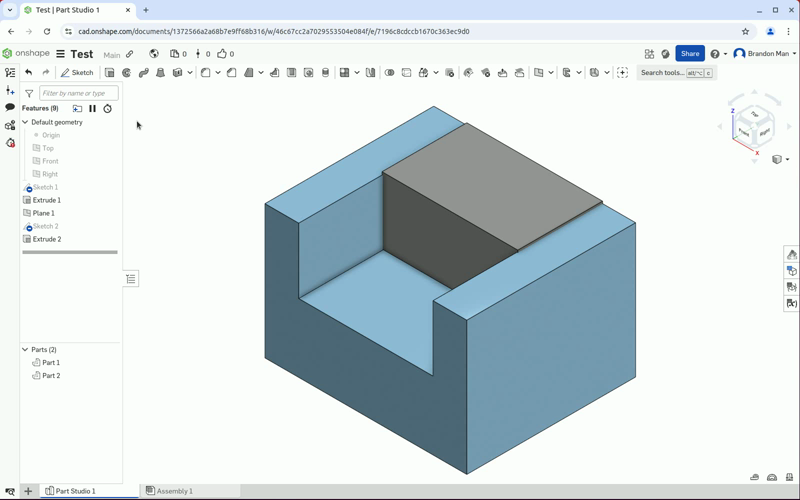
mouse_move(73, 189)
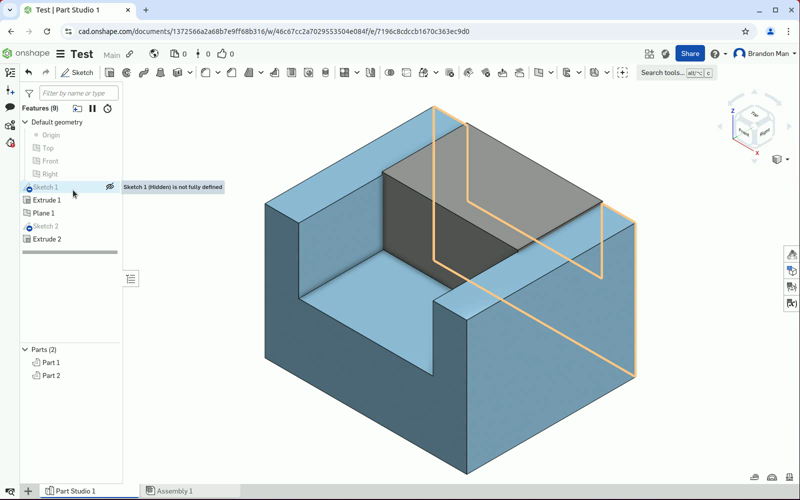
click(73, 189)